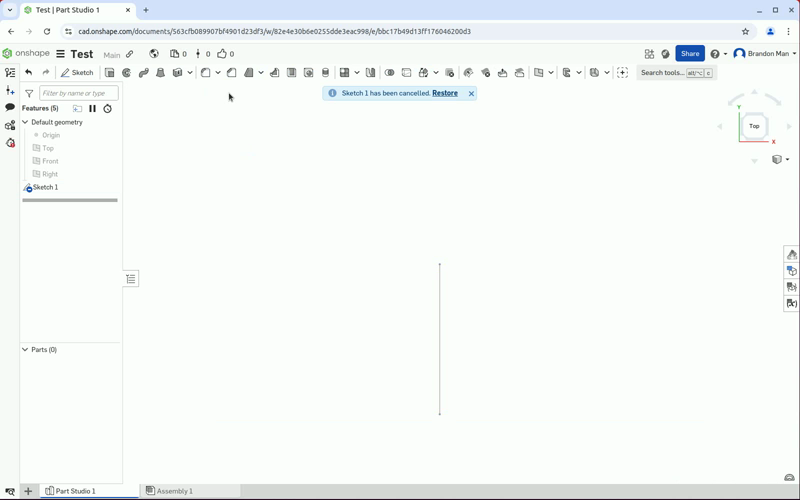
key(shift+h)
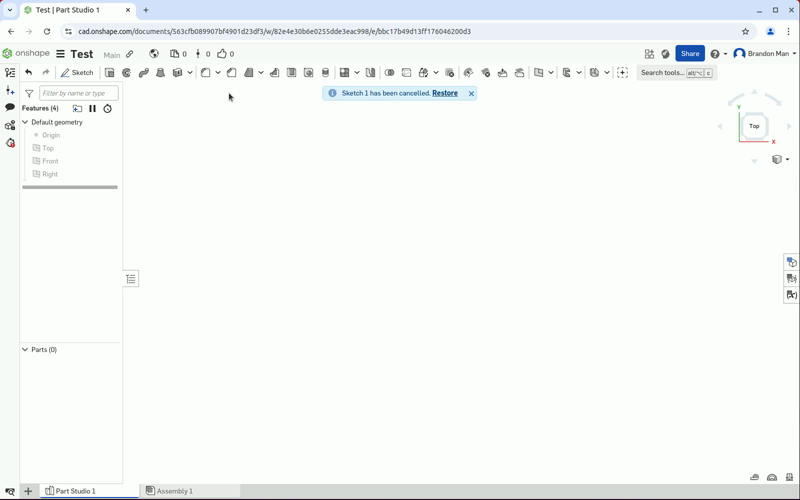
mouse_move(73, 352)
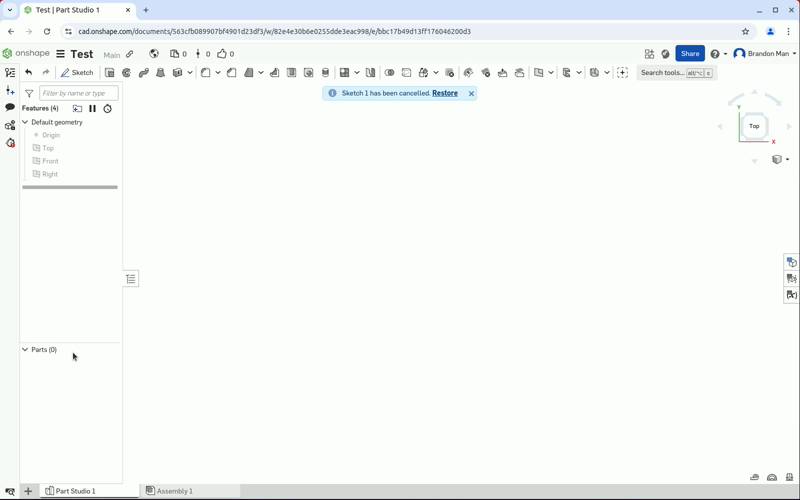
key(y)
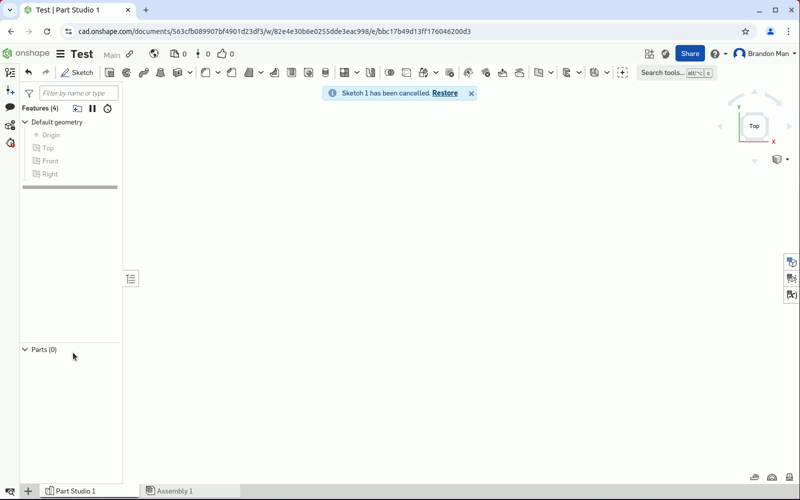
key(shift+p)
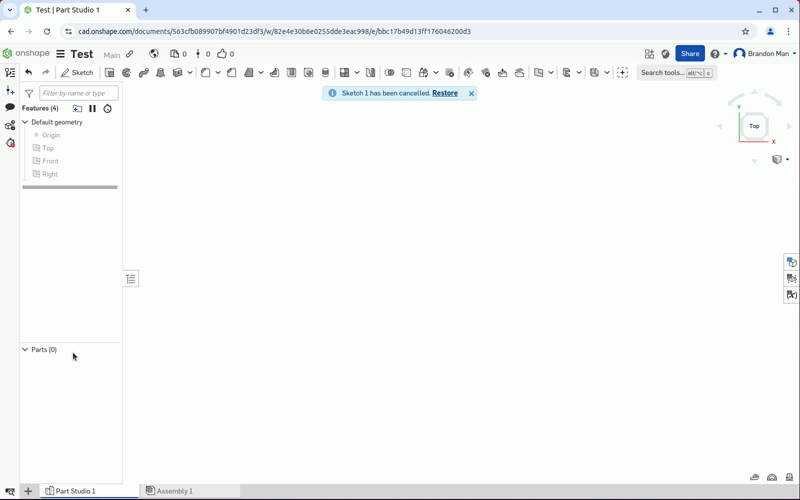
key(space)
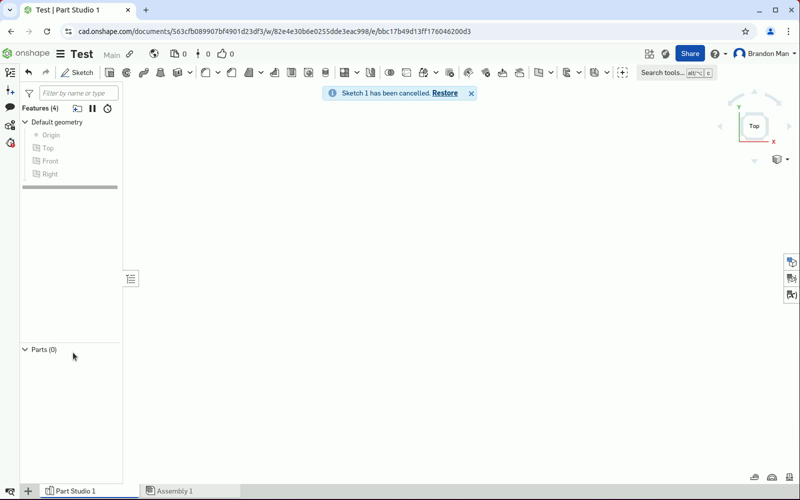
key_down(shift)
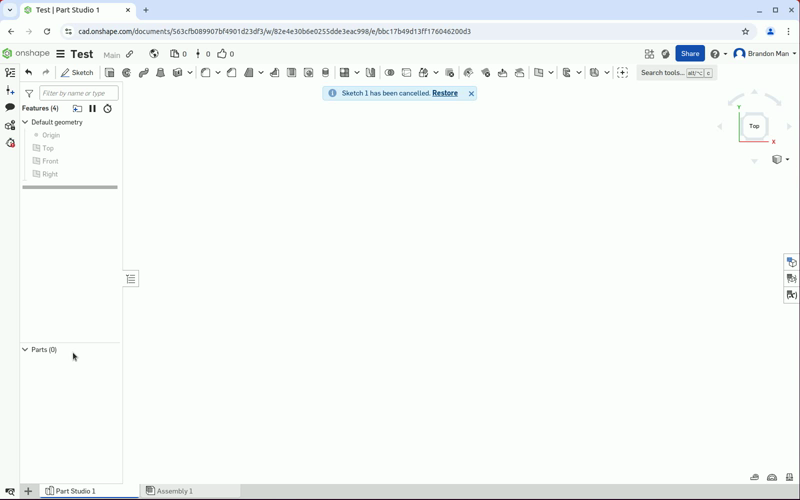
key(up)
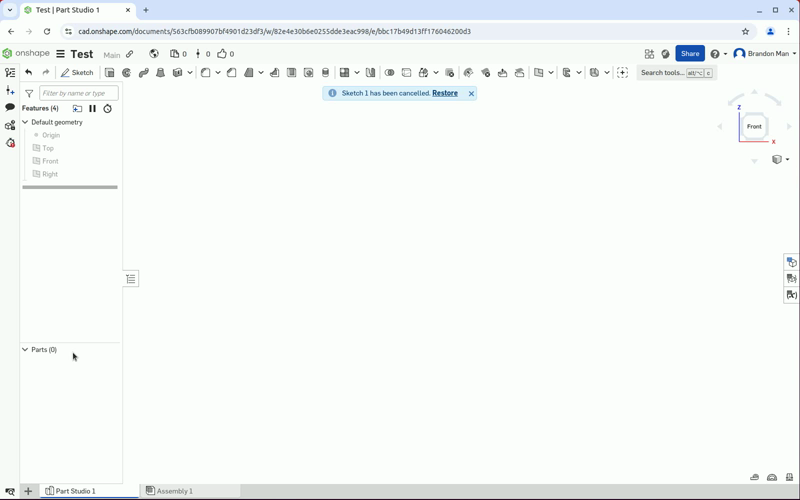
key_up(shift)
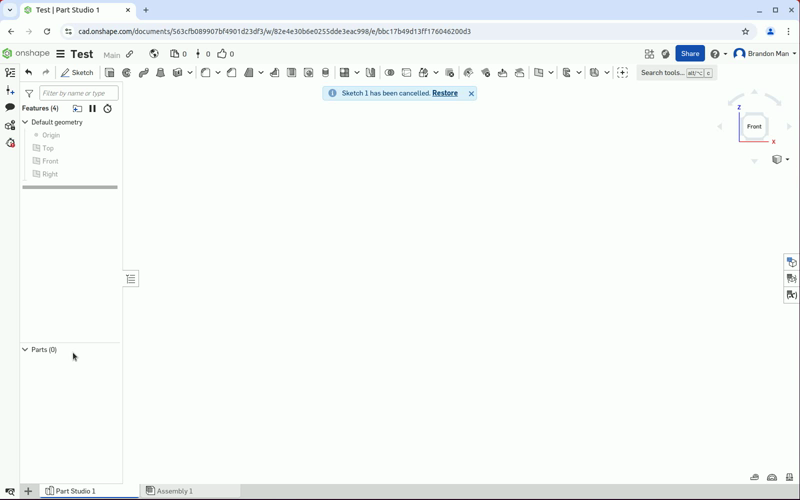
mouse_move(73, 352)
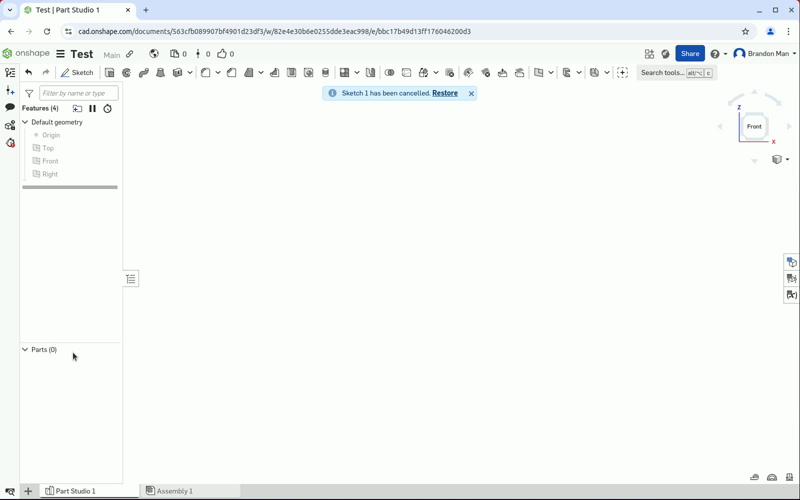
key(shift+y)
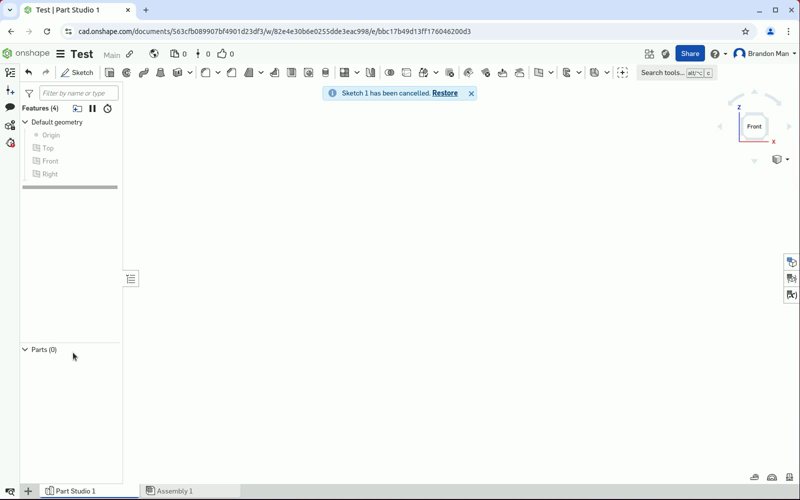
key(shift+s)
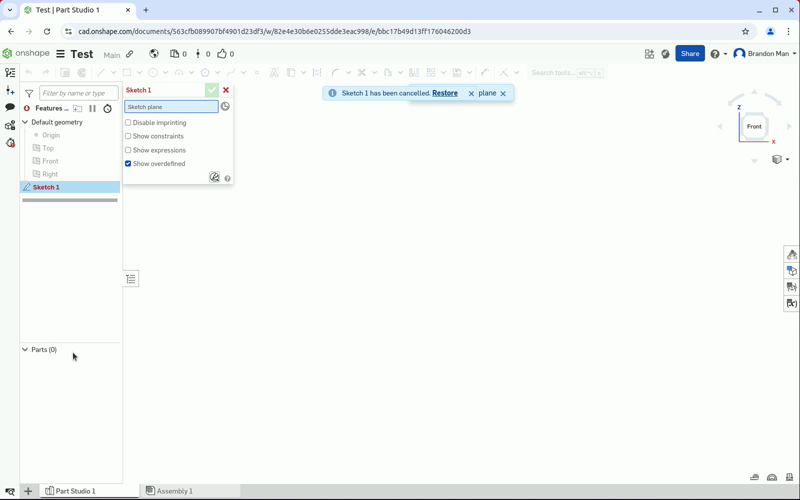
mouse_move(73, 163)
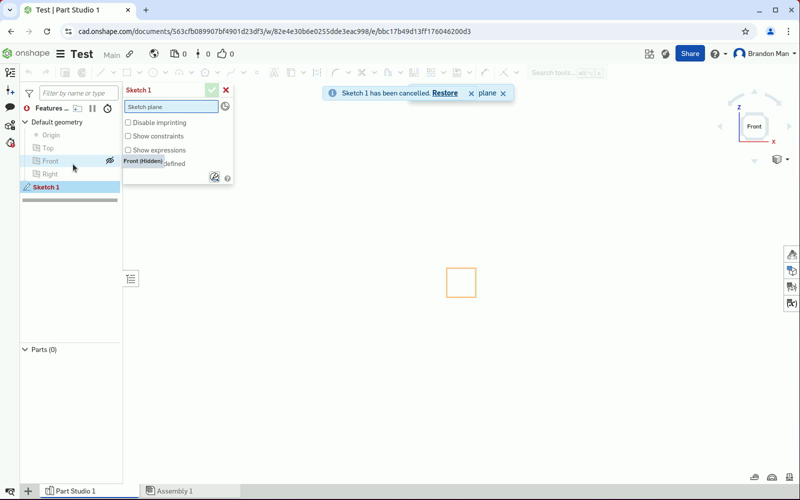
click(73, 163)
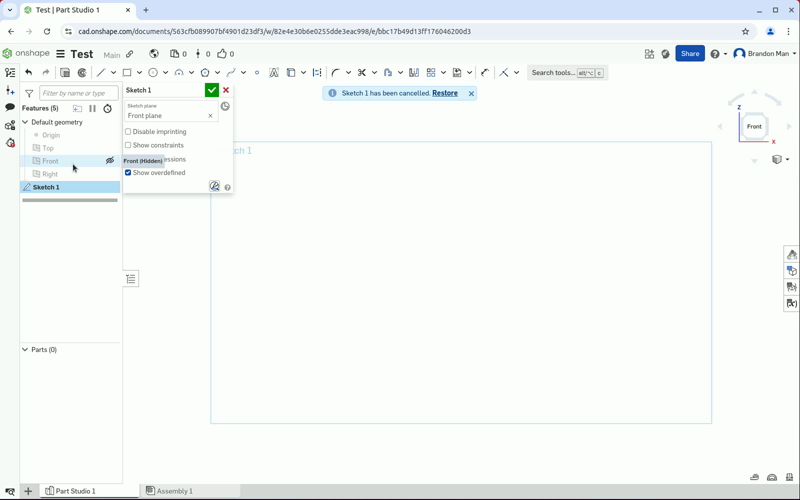
mouse_move(73, 352)
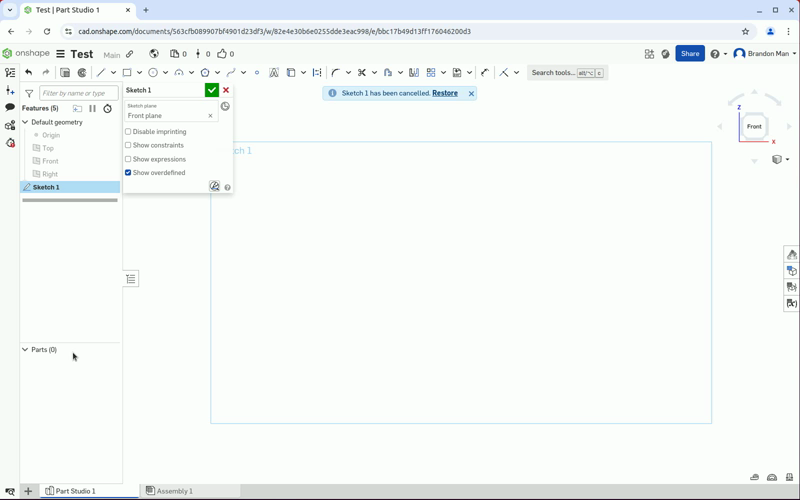
key(y)
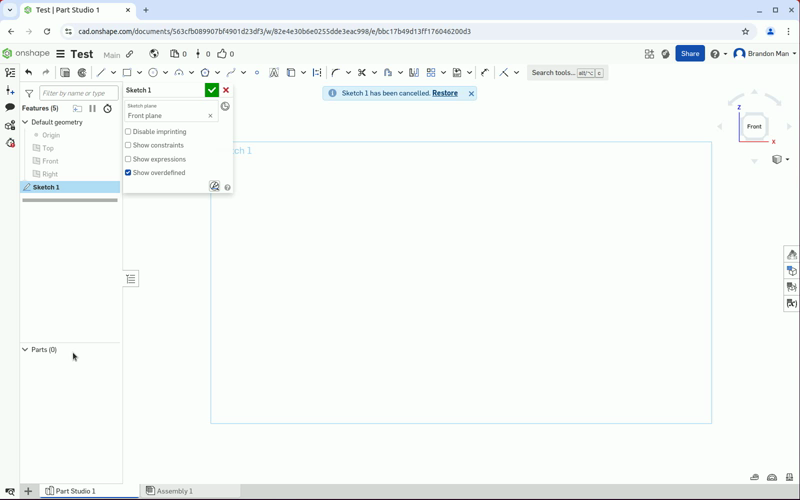
key(c)
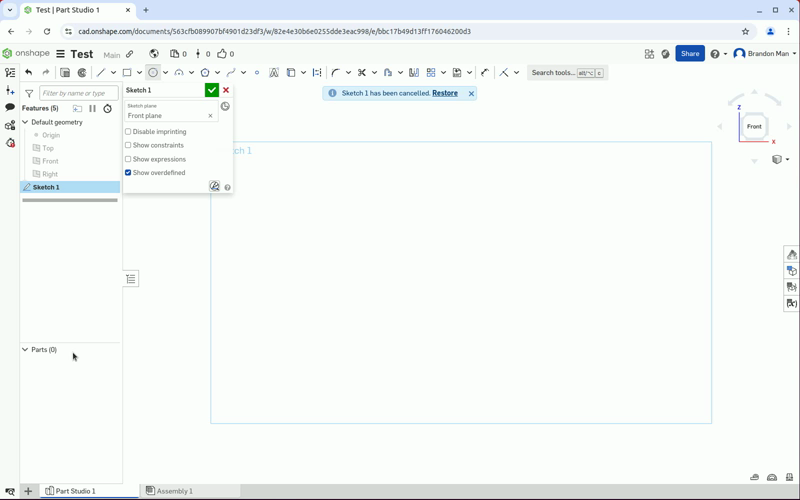
key_down(shift)
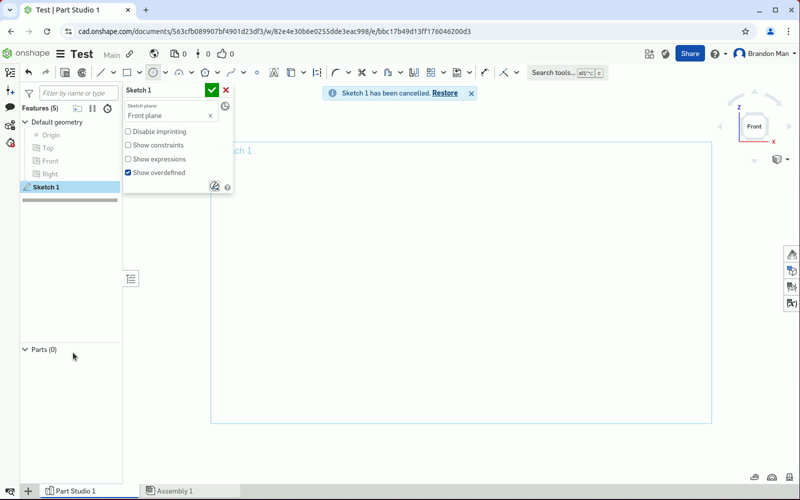
mouse_move(461, 282)
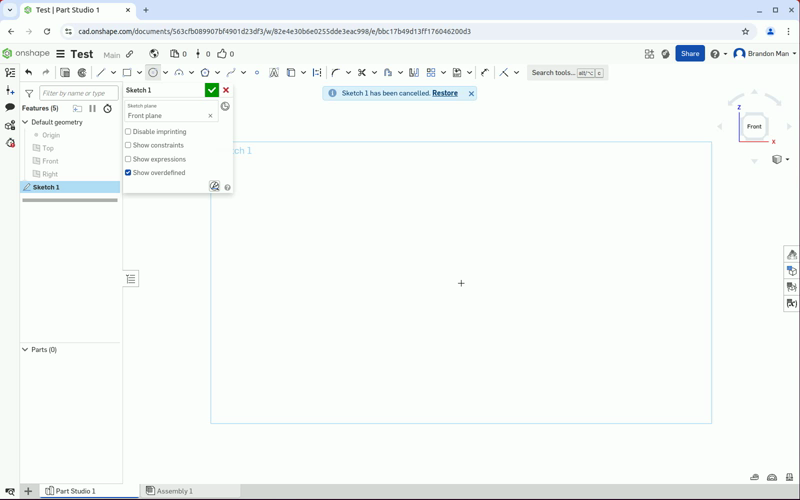
click(461, 282)
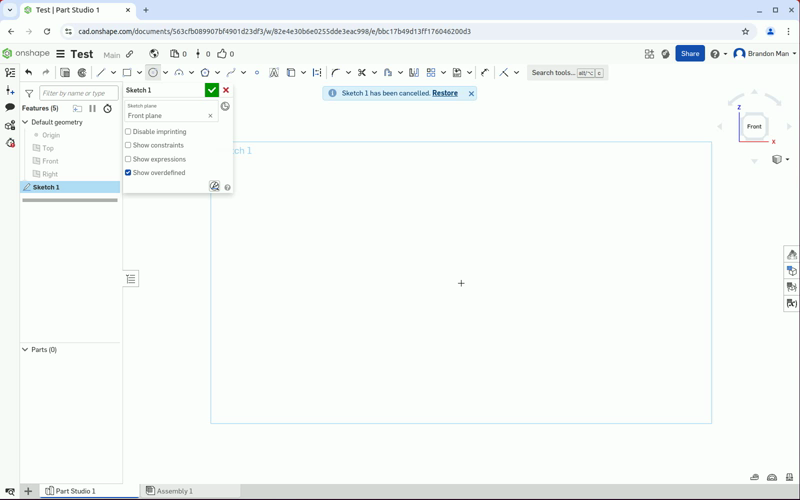
key_up(shift)
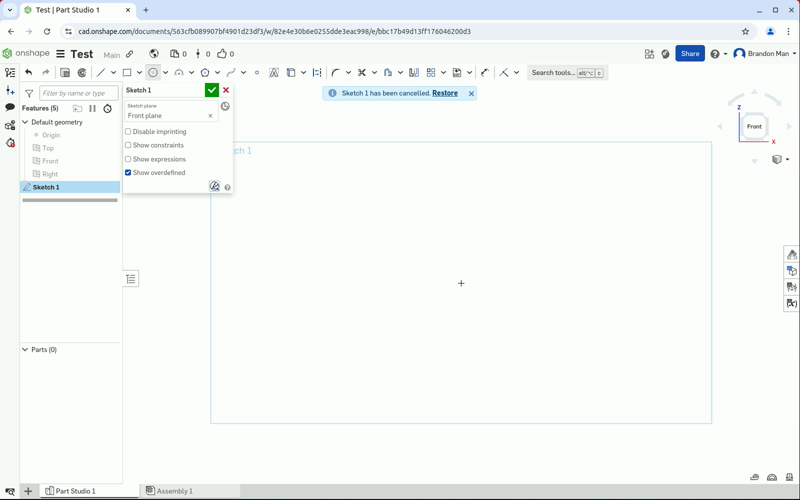
mouse_move(484, 282)
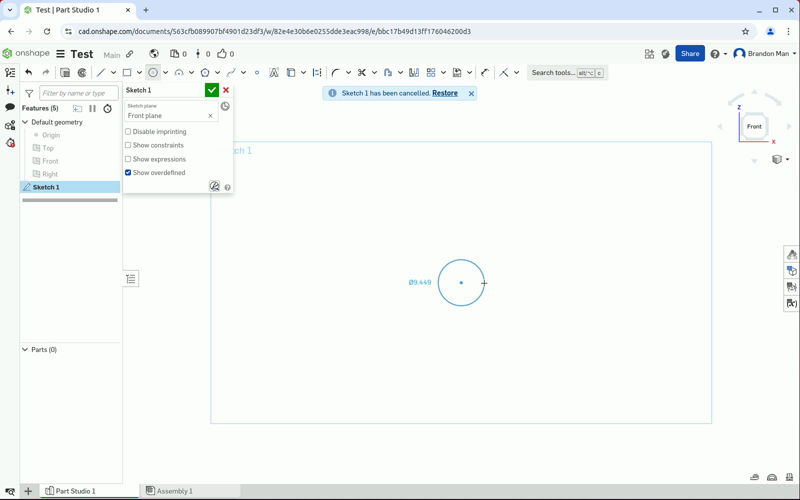
click(484, 282)
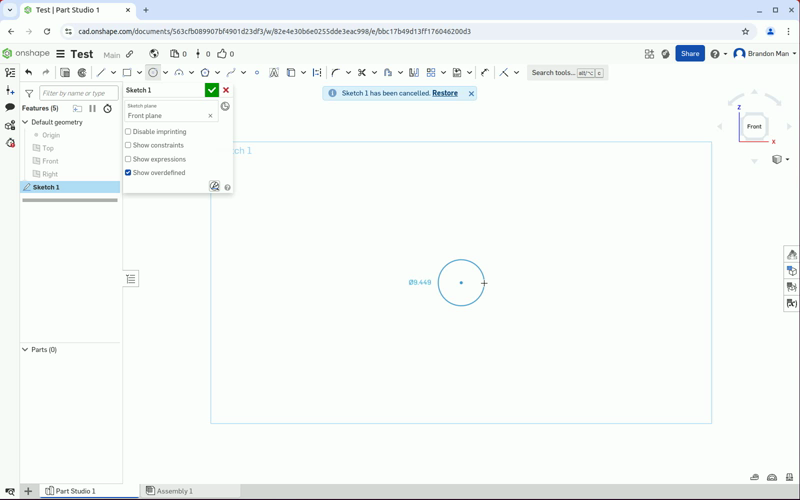
key(esc)
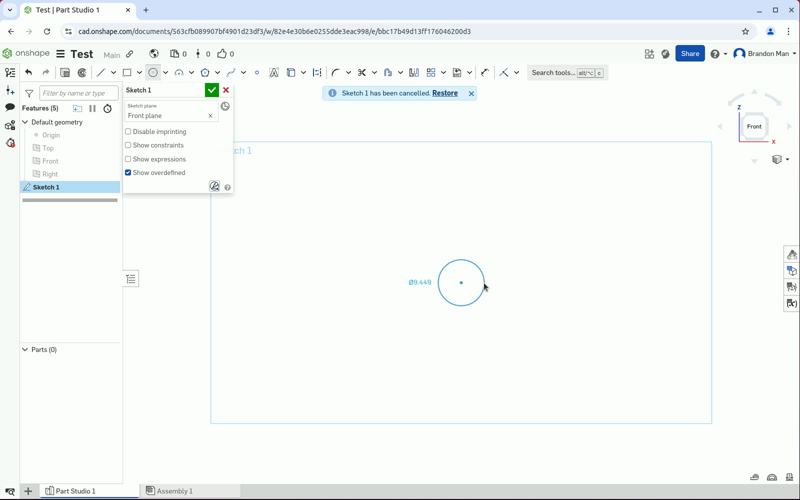
key(c)
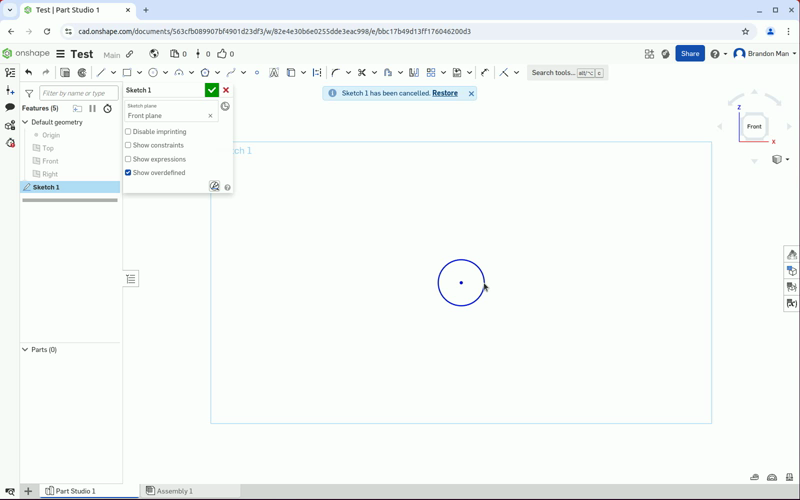
key_down(shift)
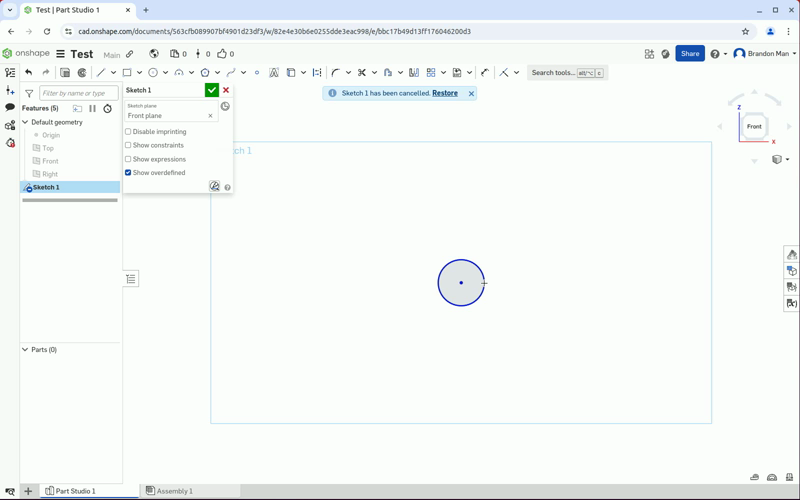
mouse_move(461, 282)
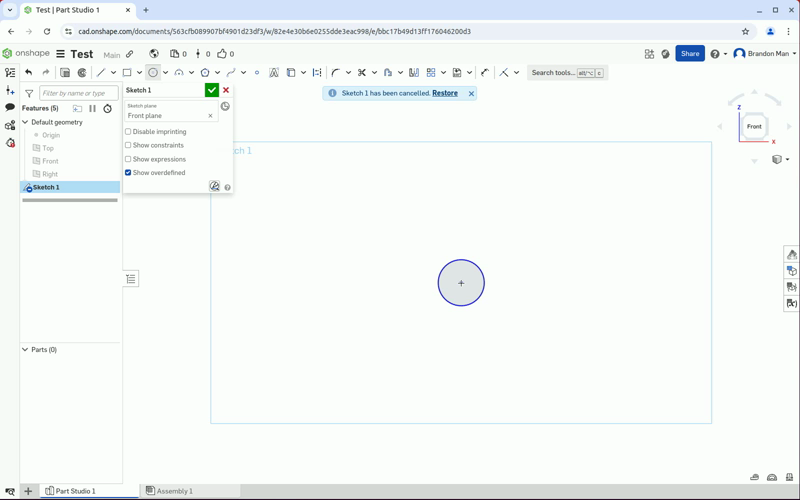
click(461, 282)
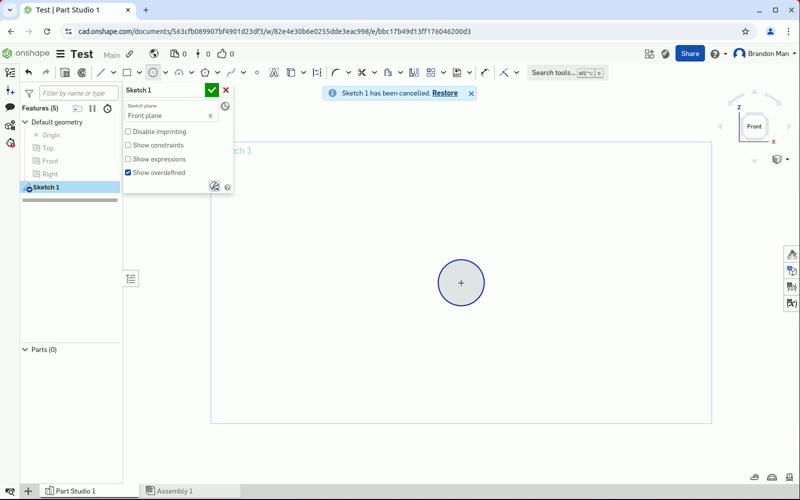
key_up(shift)
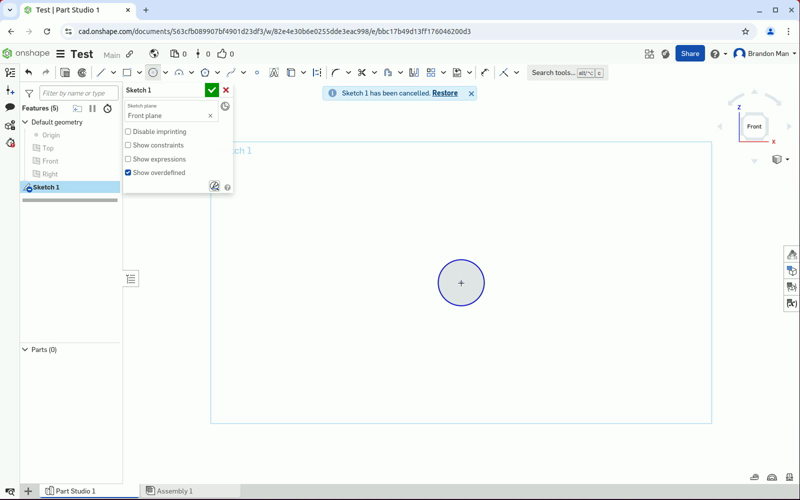
mouse_move(474, 282)
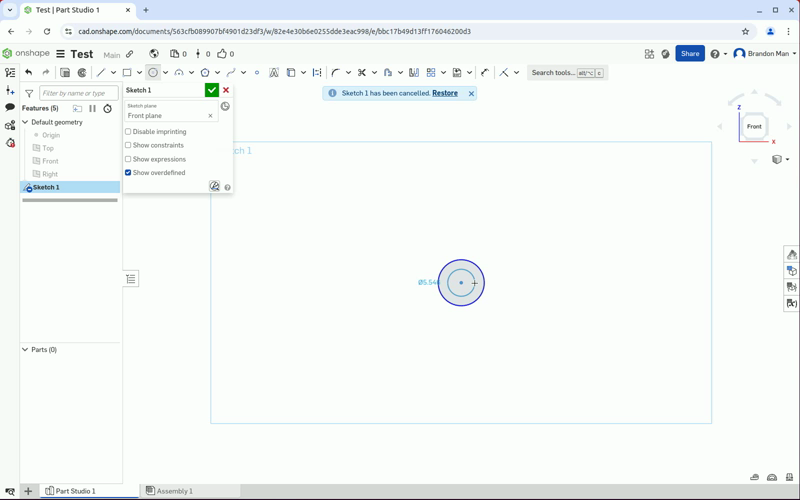
click(474, 282)
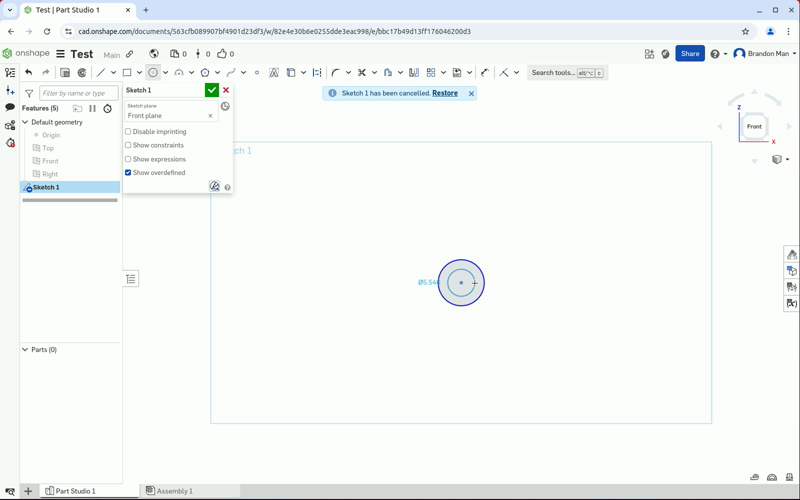
key(esc)
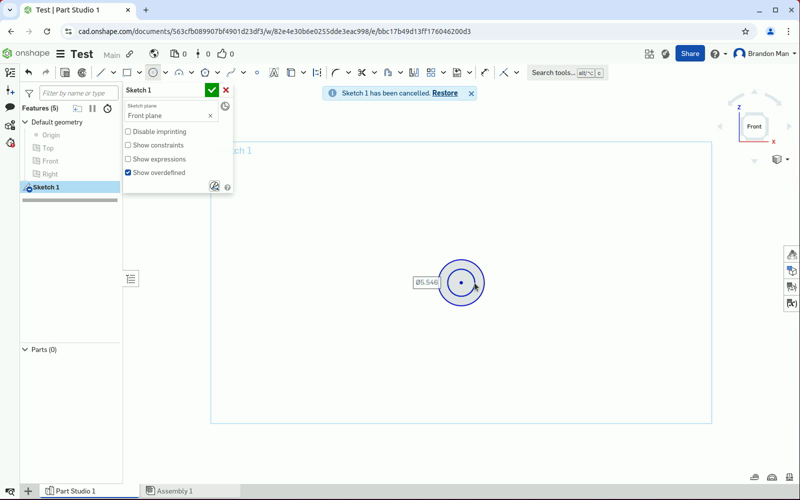
mouse_move(465, 264)
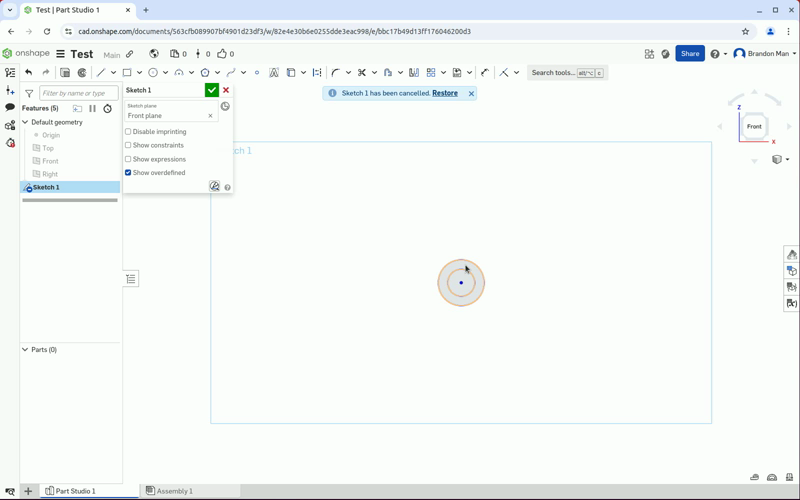
scroll(6)
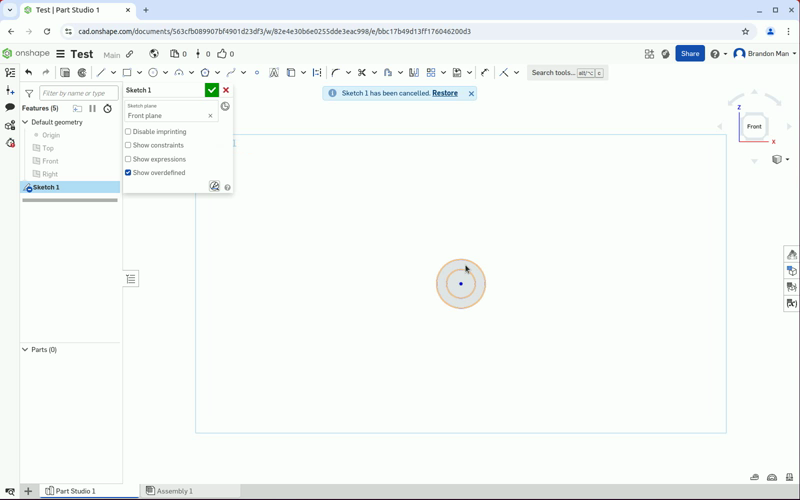
scroll(6)
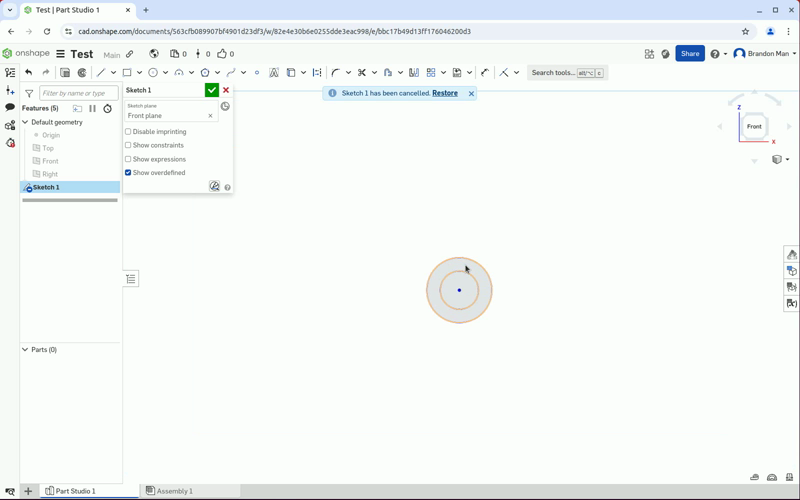
scroll(6)
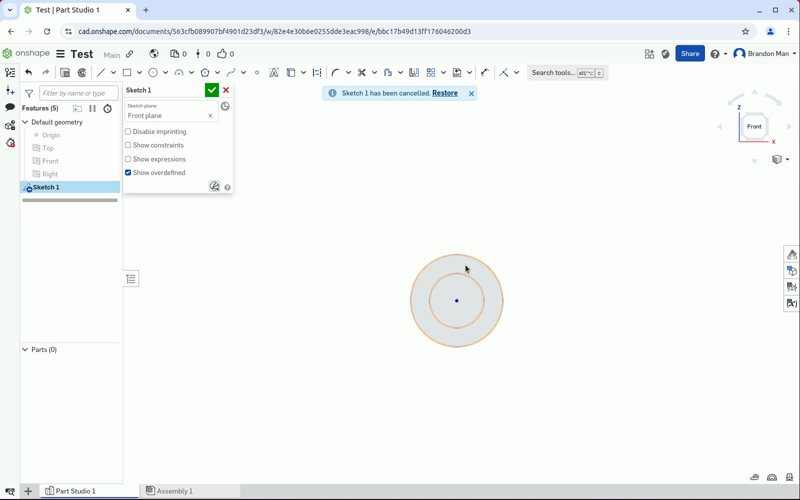
scroll(6)
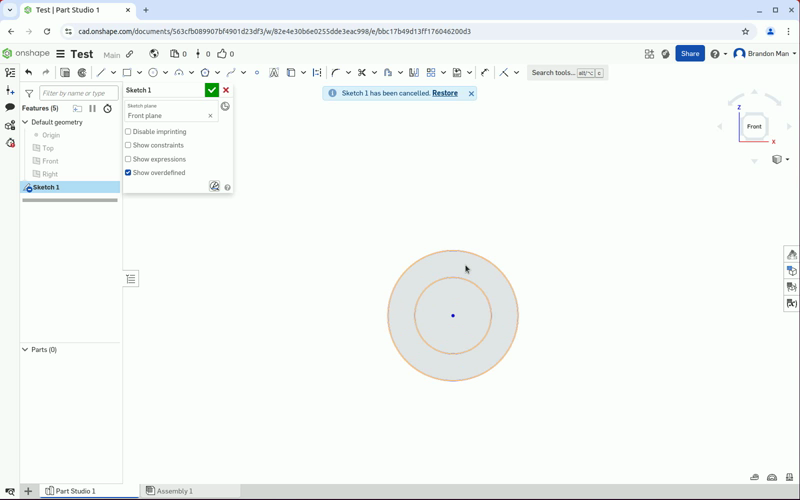
scroll(6)
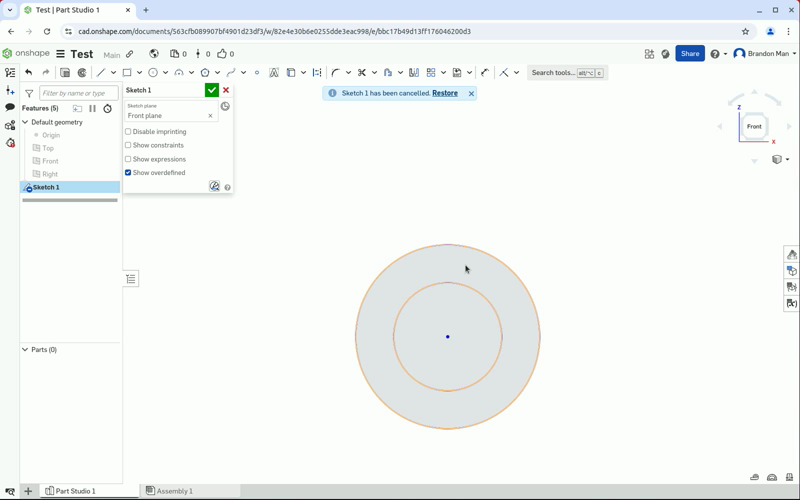
scroll(6)
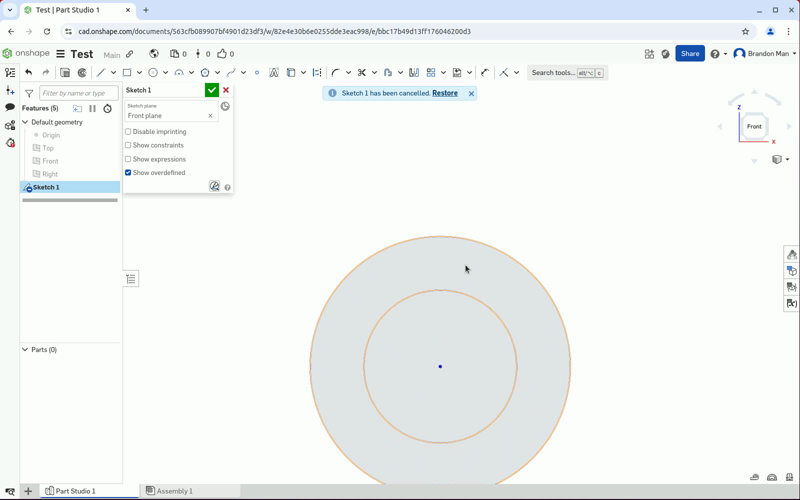
scroll(6)
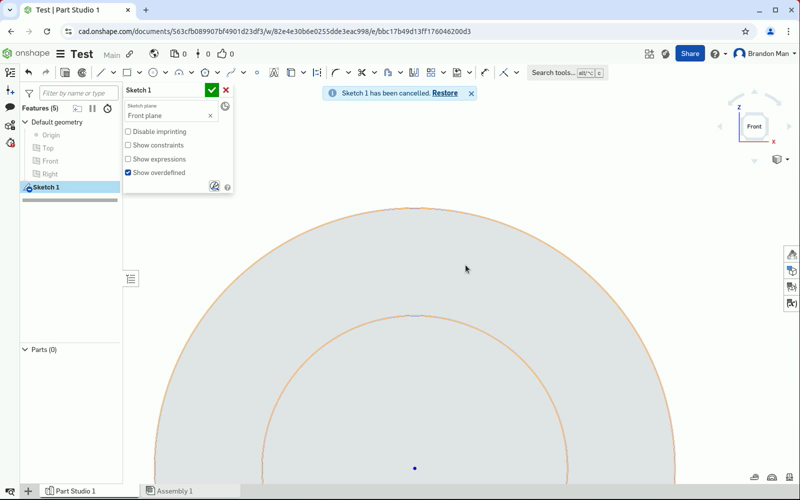
click(465, 264)
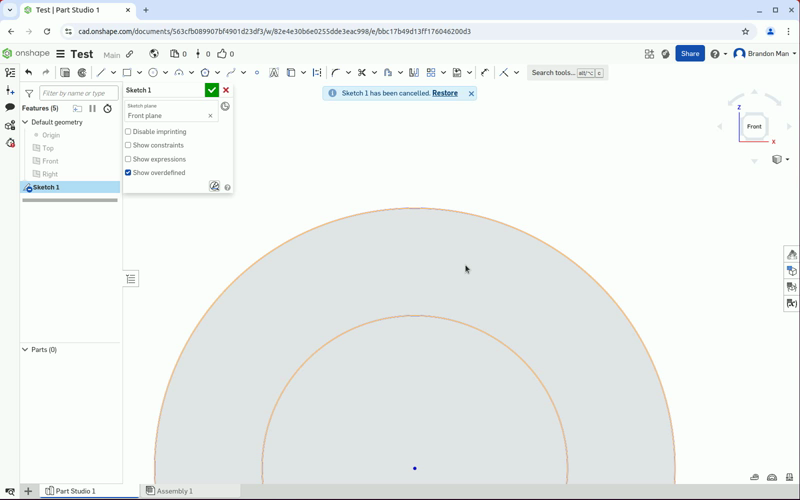
scroll(-6)
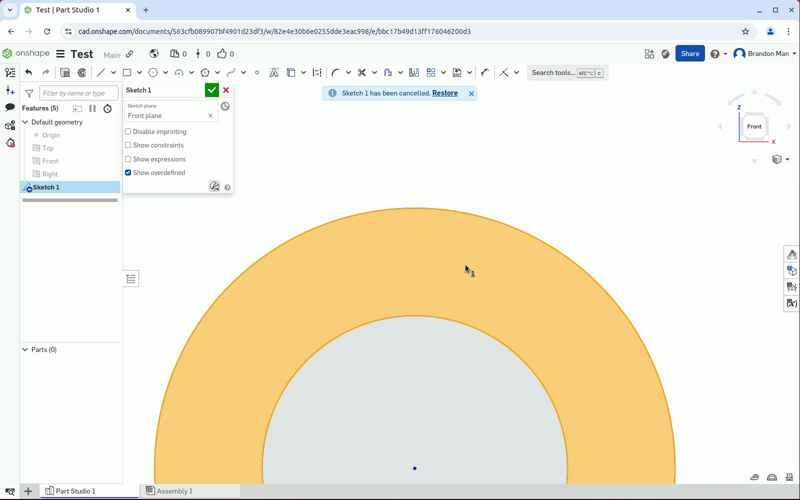
scroll(-6)
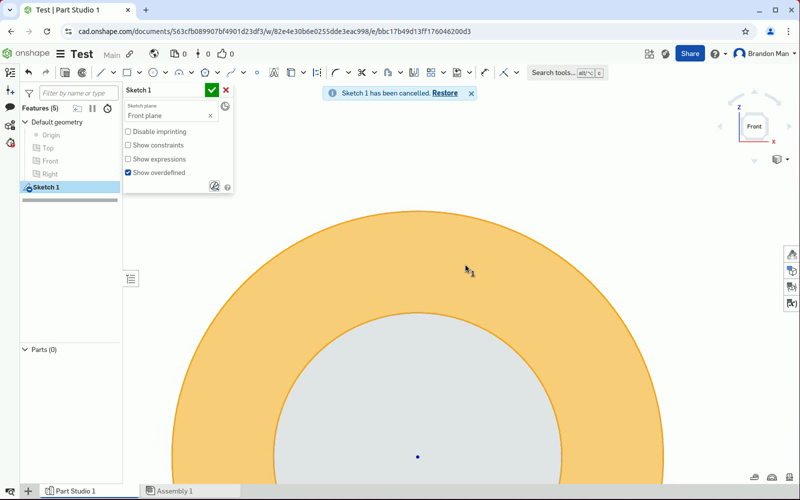
scroll(-6)
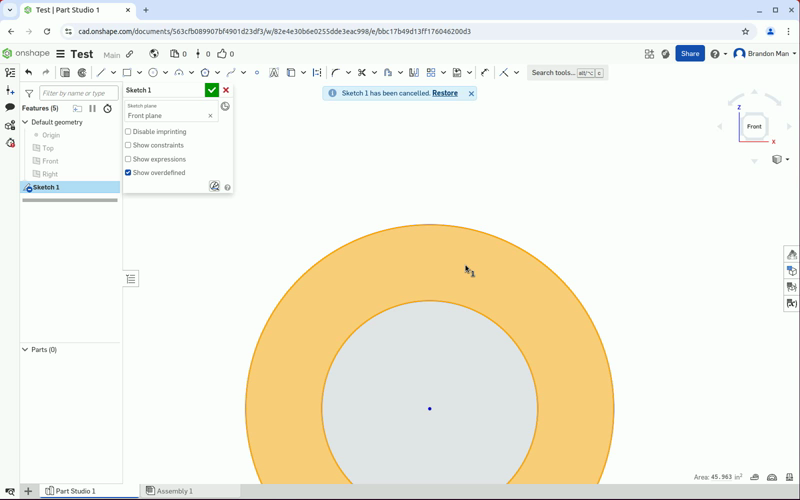
scroll(-6)
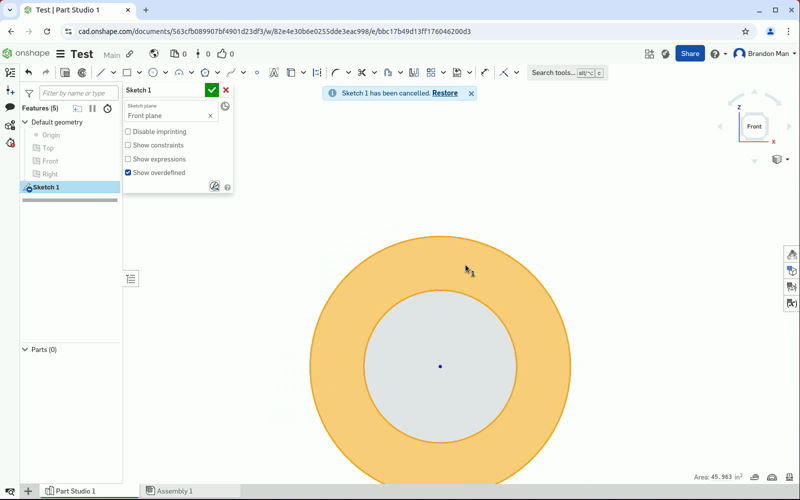
scroll(-6)
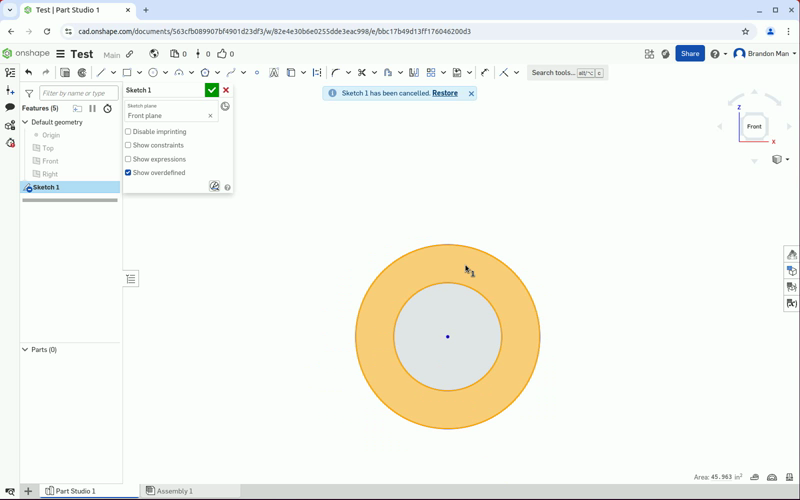
scroll(-6)
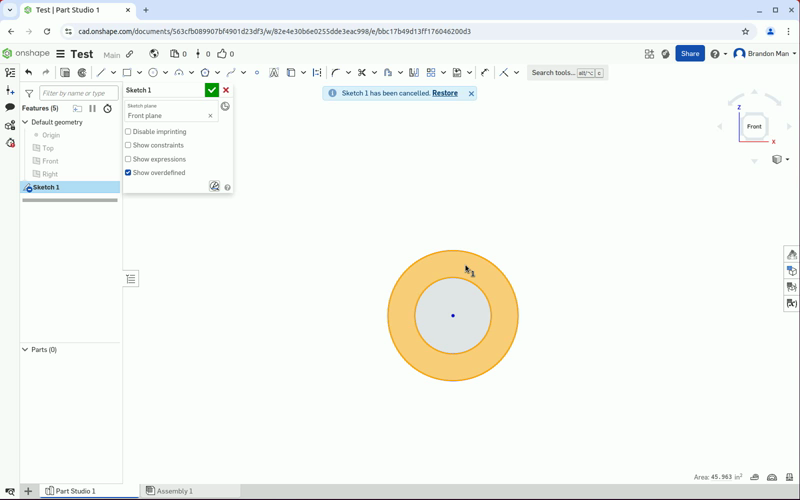
scroll(-6)
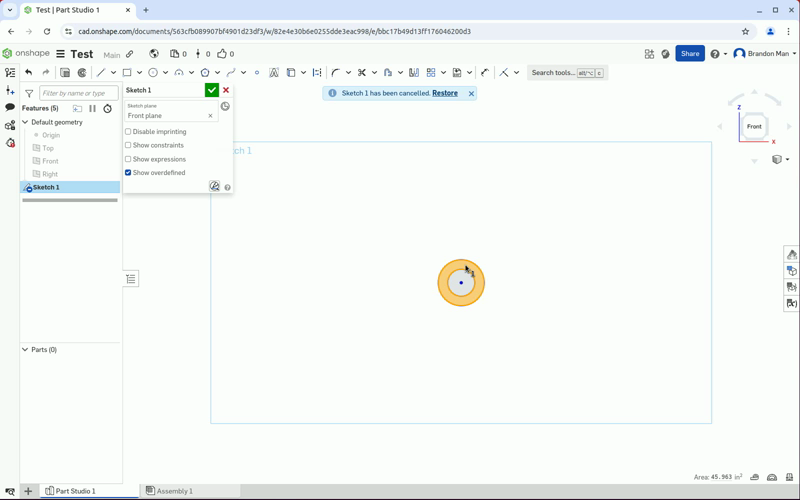
mouse_move(73, 352)
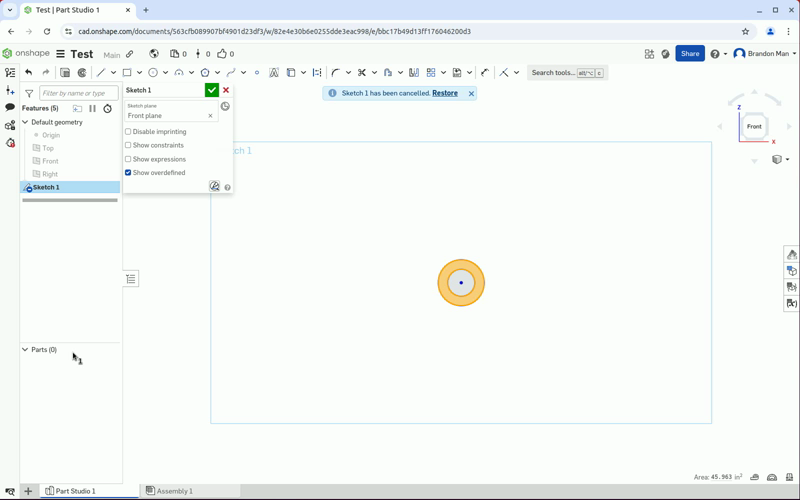
key(shift+y)
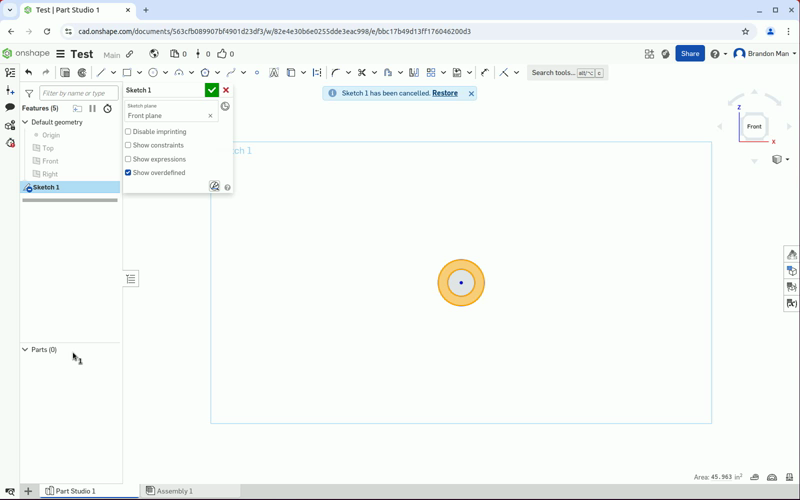
key(shift+e)
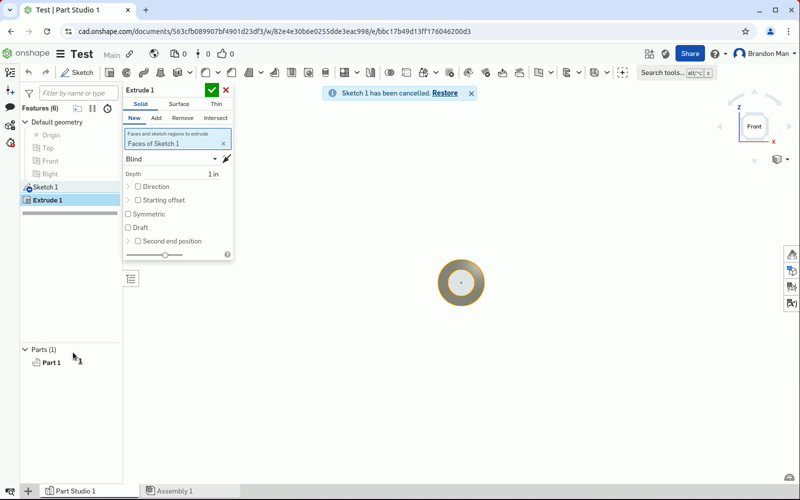
mouse_move(143, 106)
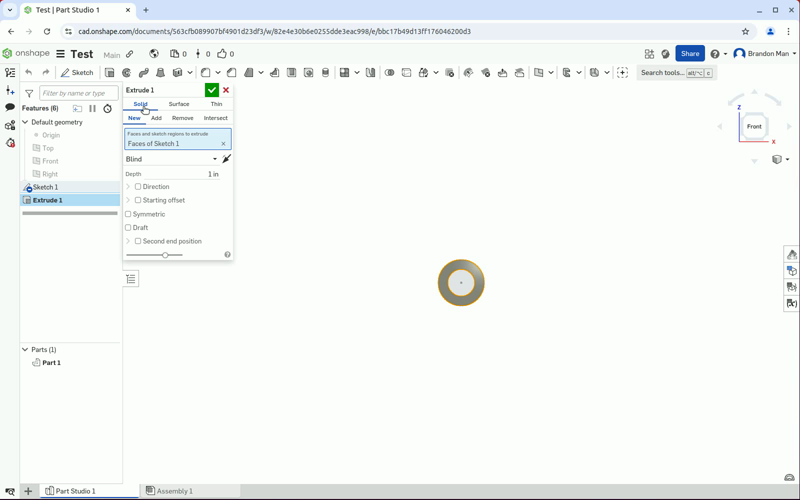
click(143, 106)
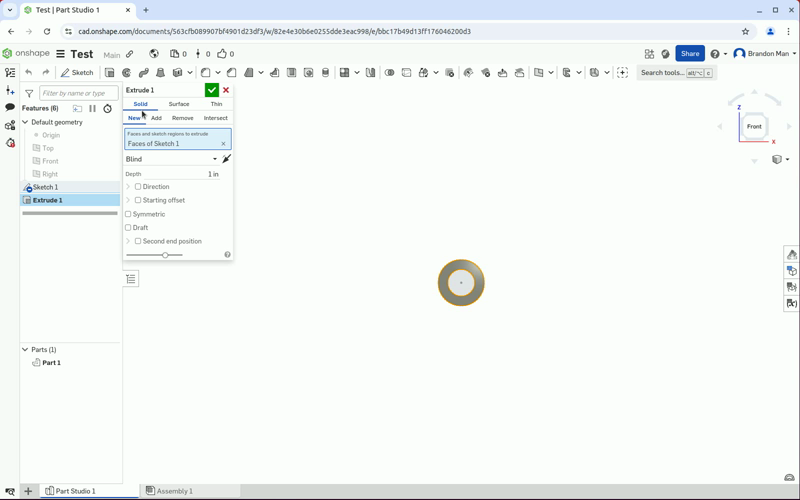
mouse_move(137, 120)
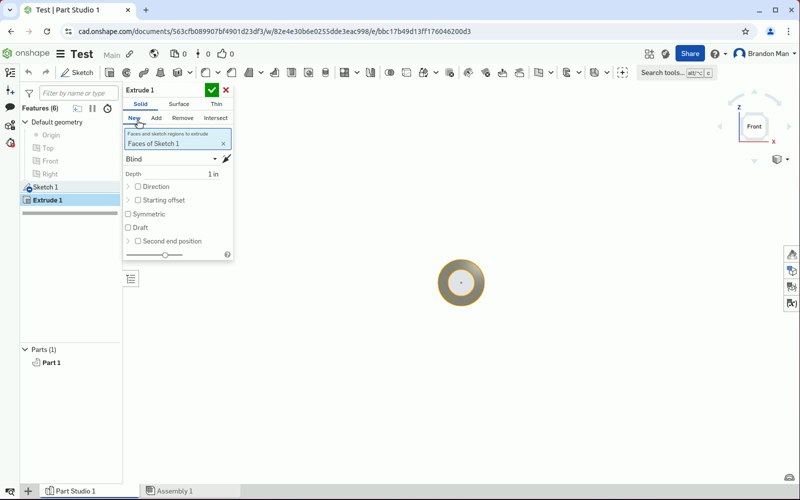
click(137, 120)
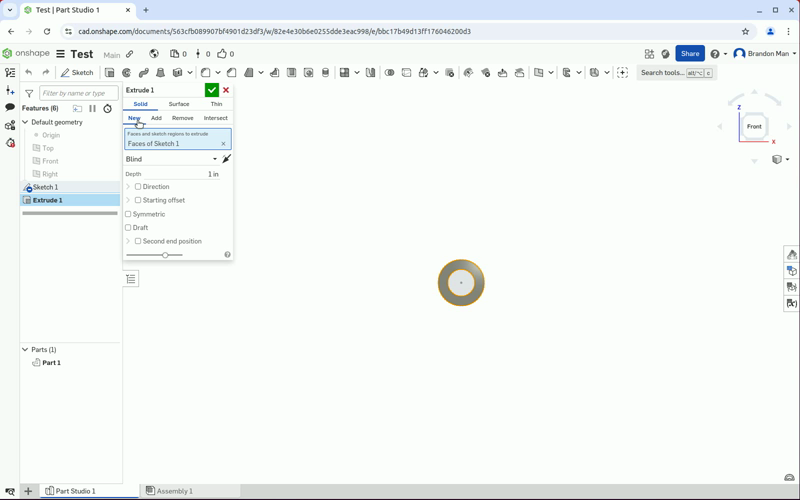
key(tab, 4)
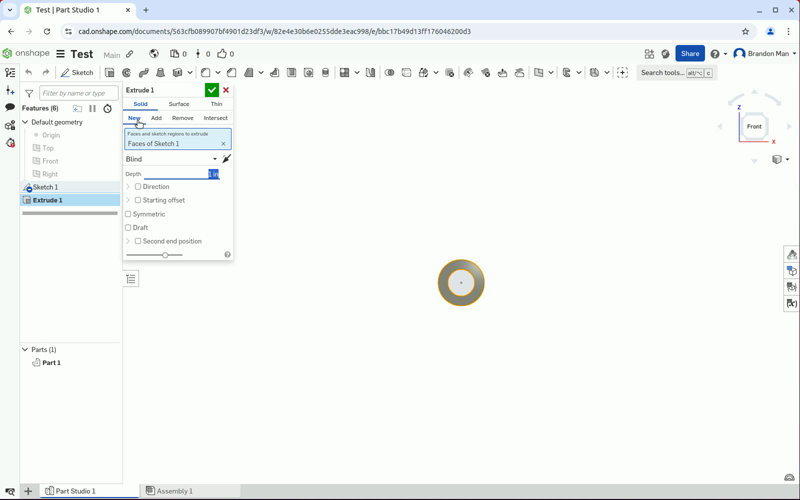
text(5.296)
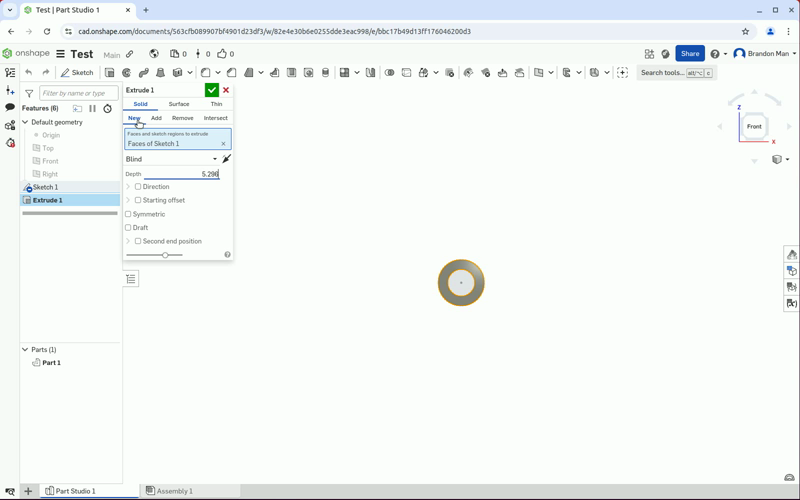
key(tab, 3)
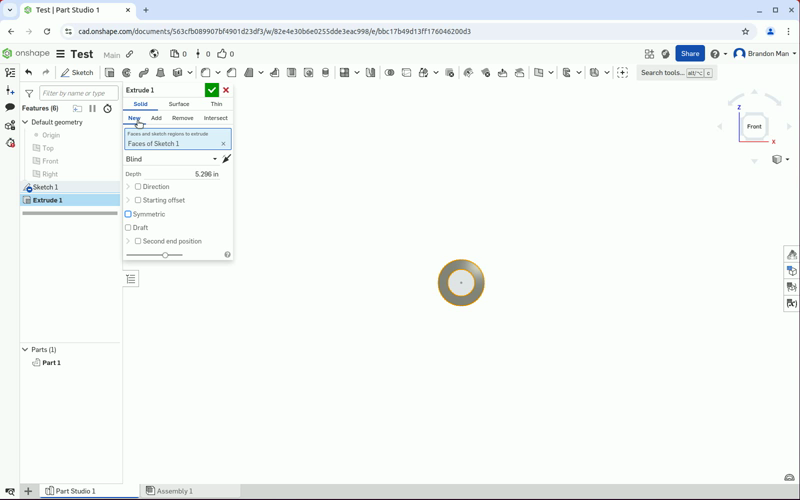
key(space)
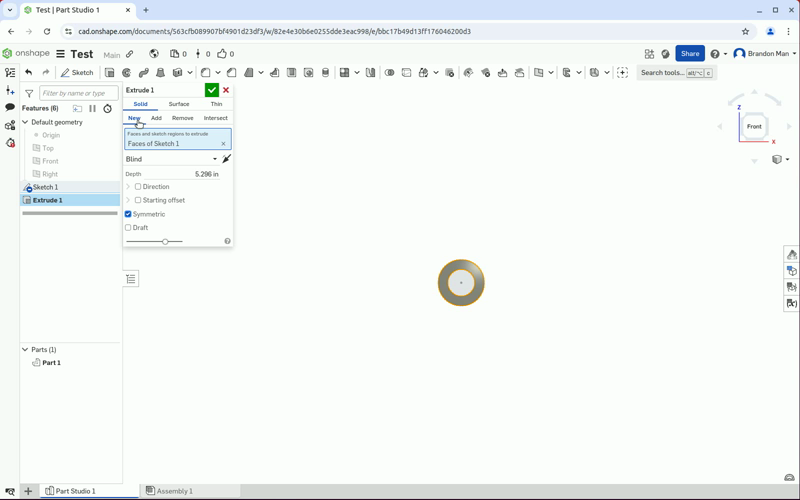
key(enter)
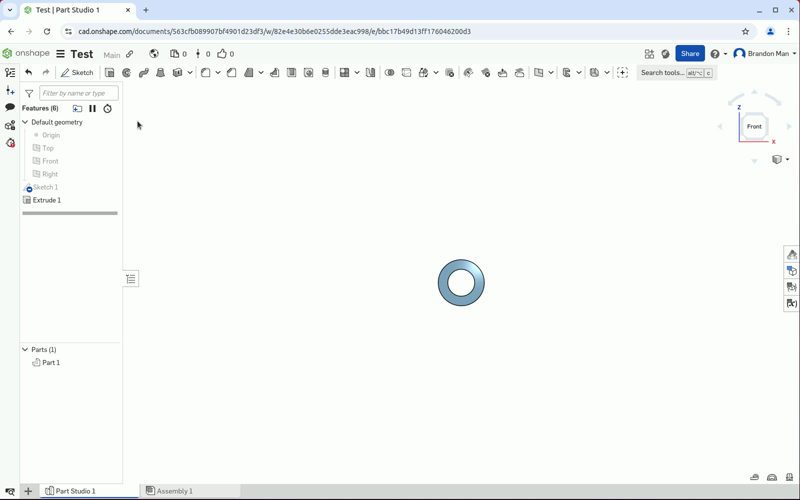
key(shift+h)
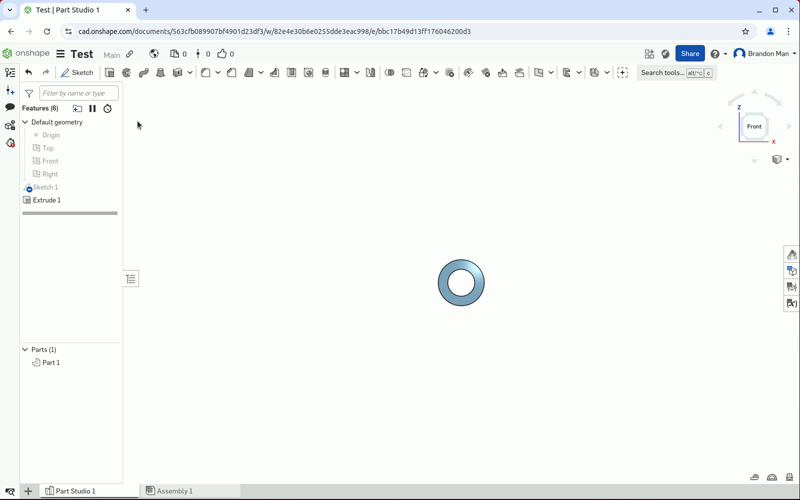
key(shift+h)
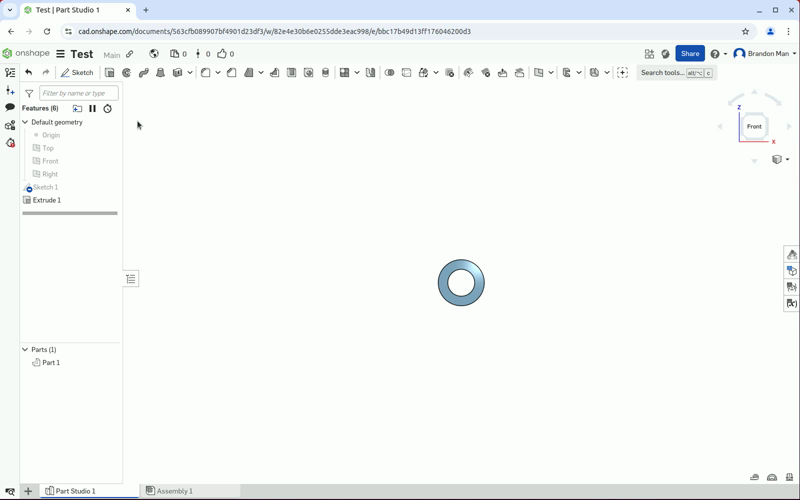
mouse_move(73, 189)
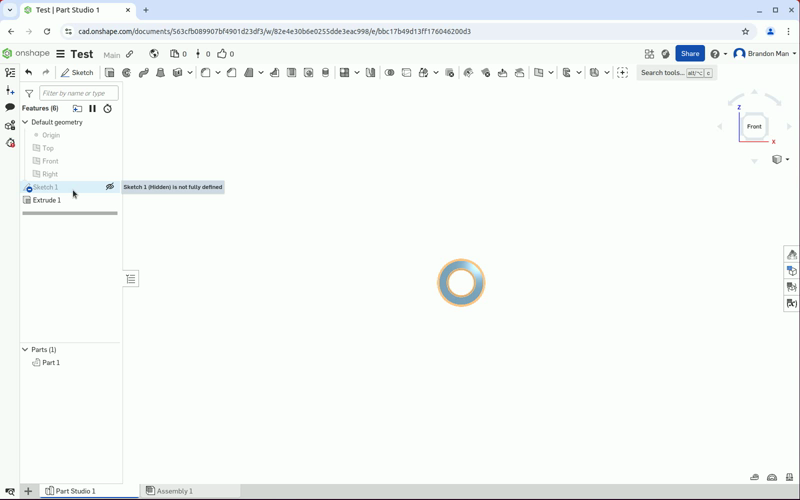
click(73, 189)
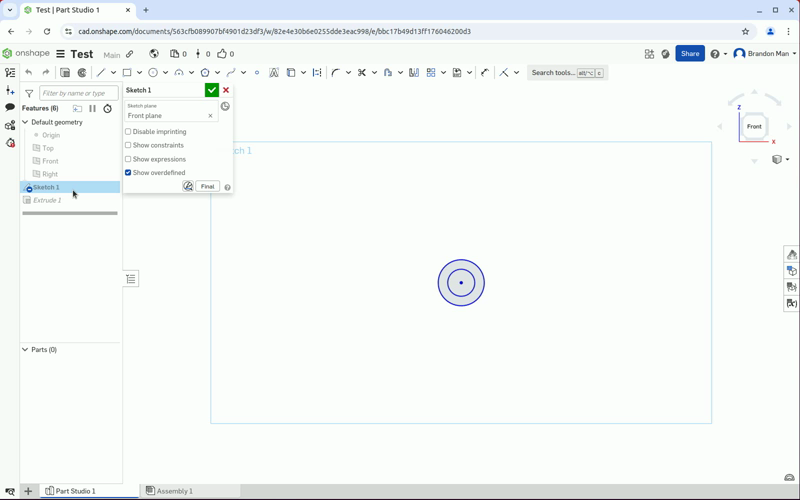
mouse_move(229, 92)
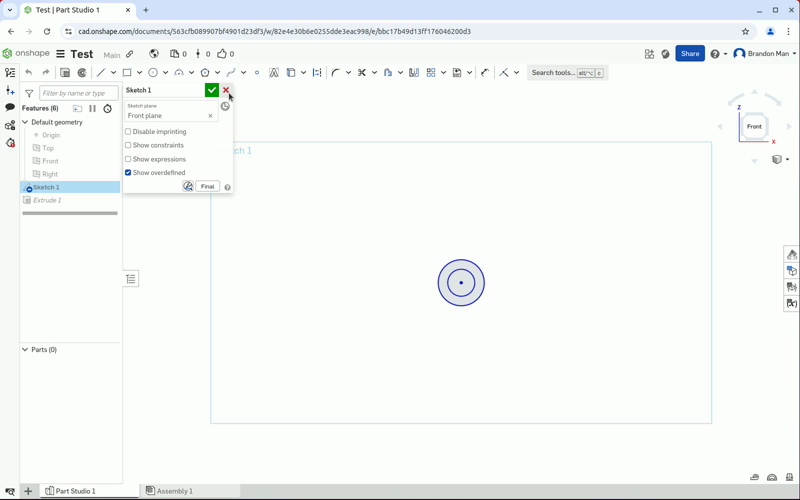
click(229, 92)
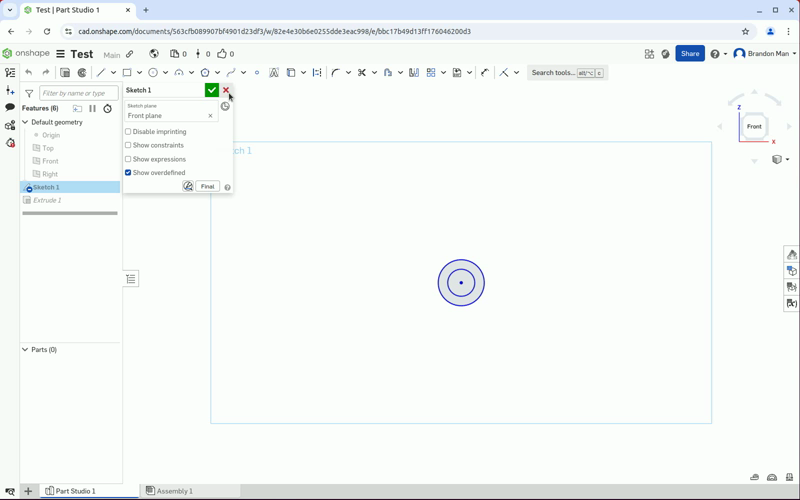
key(shift+s)
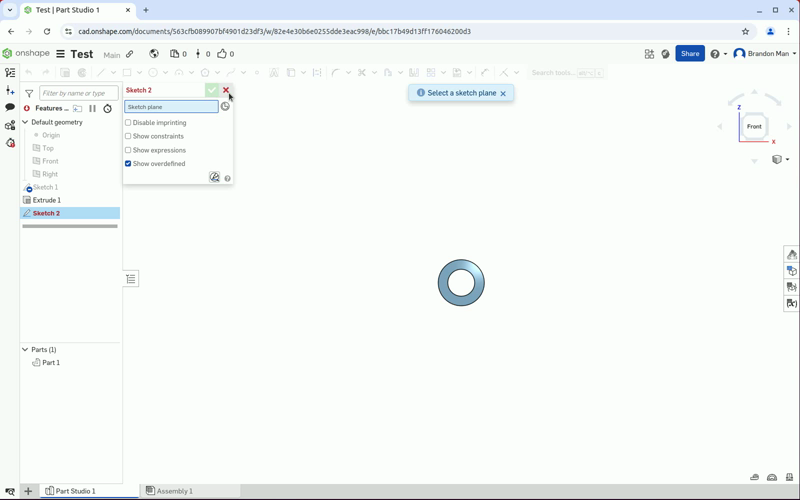
mouse_move(73, 163)
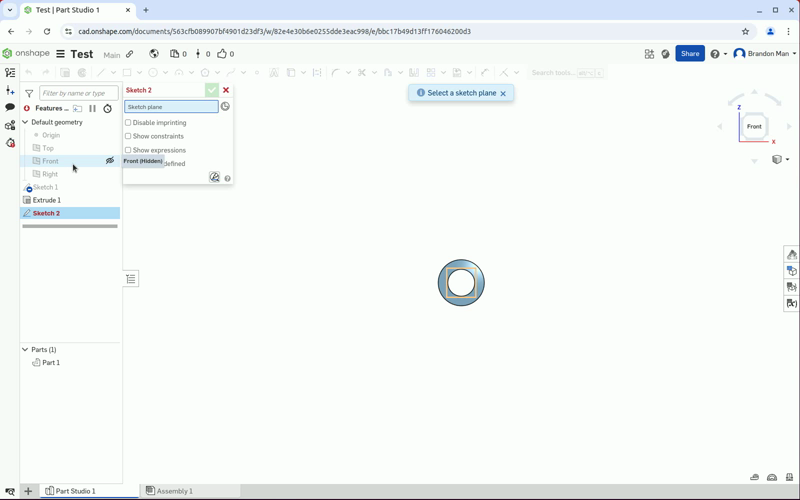
click(73, 163)
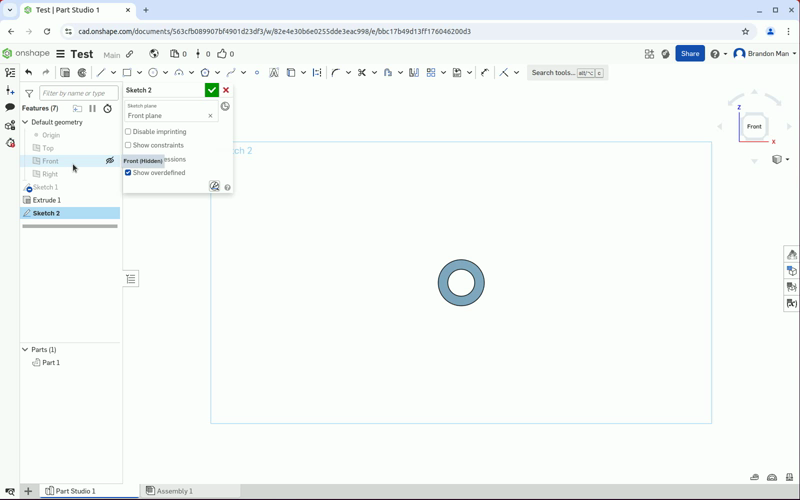
mouse_move(73, 352)
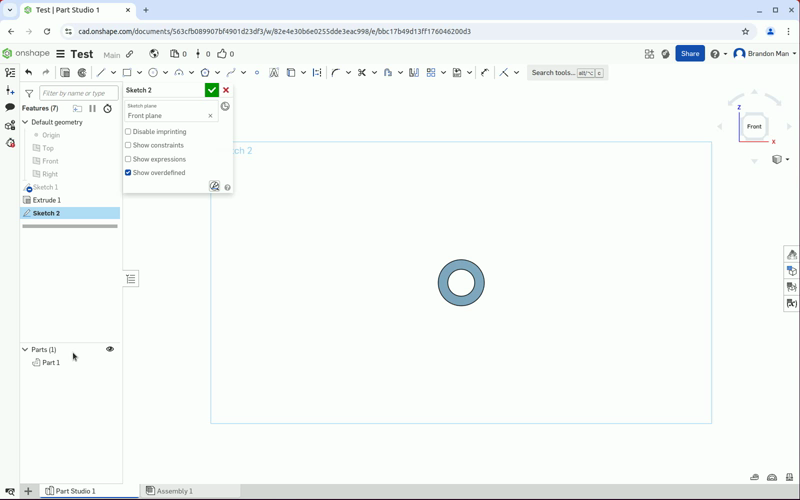
key(y)
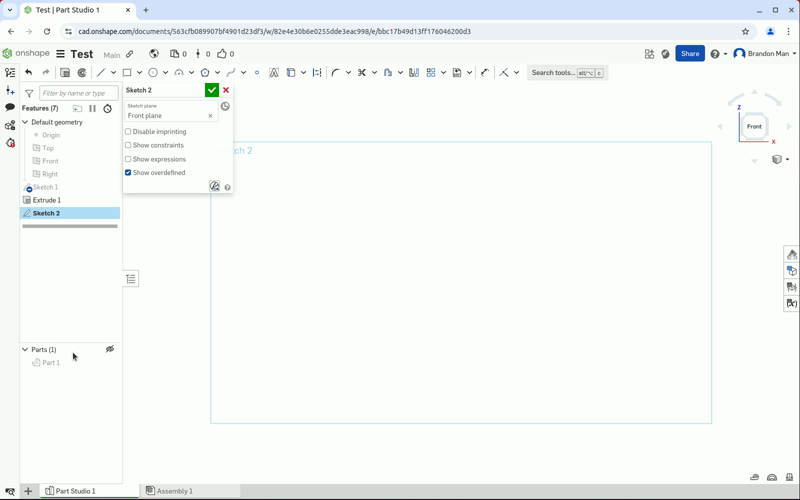
key(l)
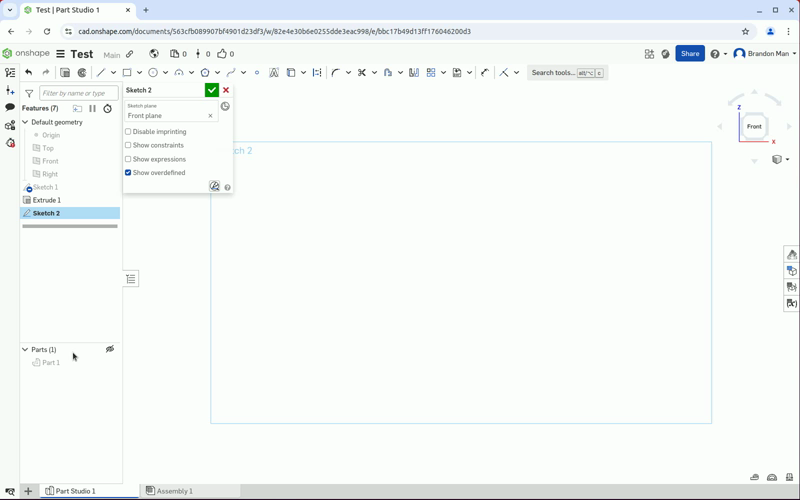
key_down(shift)
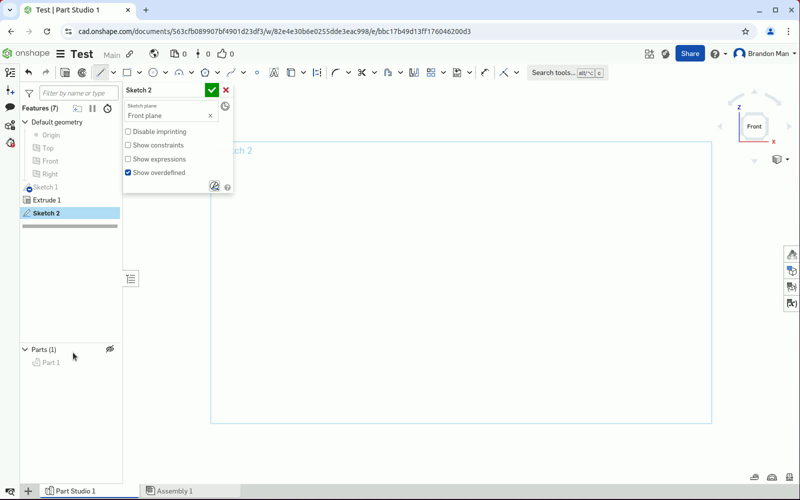
mouse_move(461, 305)
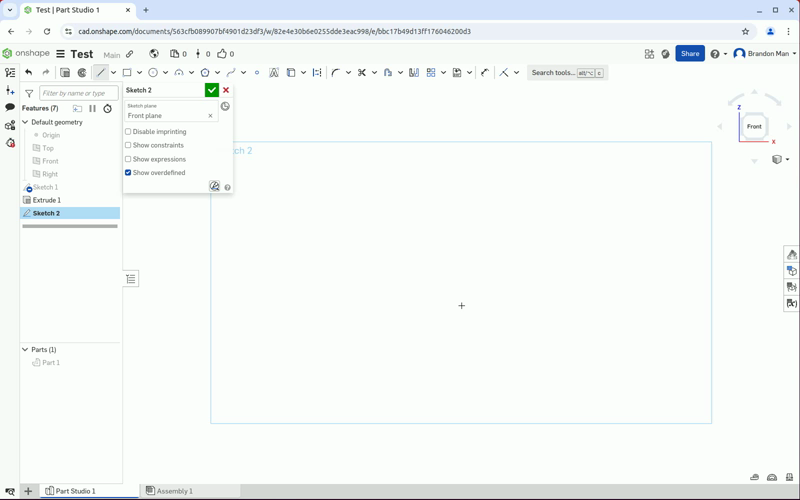
click(461, 305)
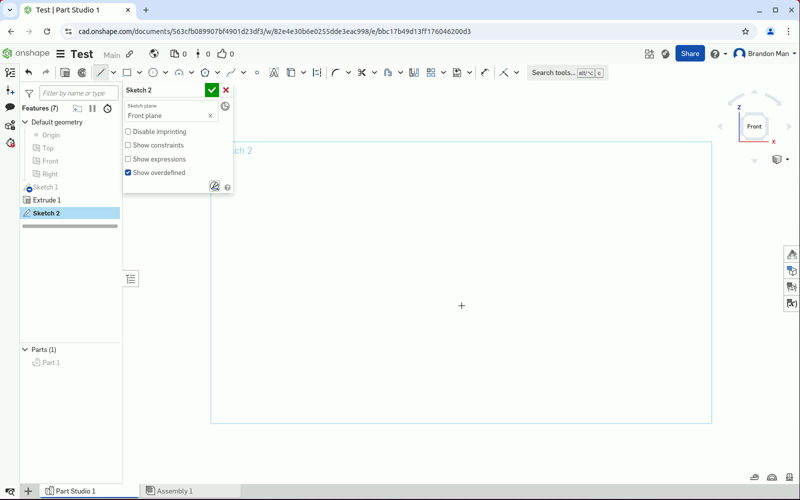
key_up(shift)
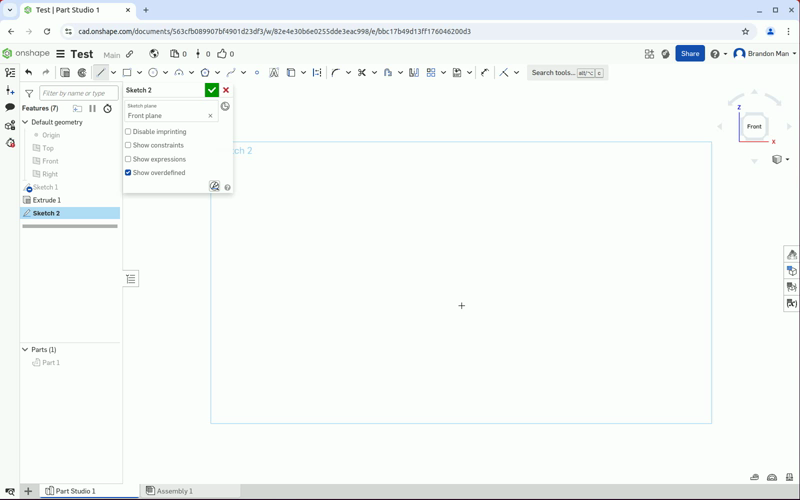
key_down(shift)
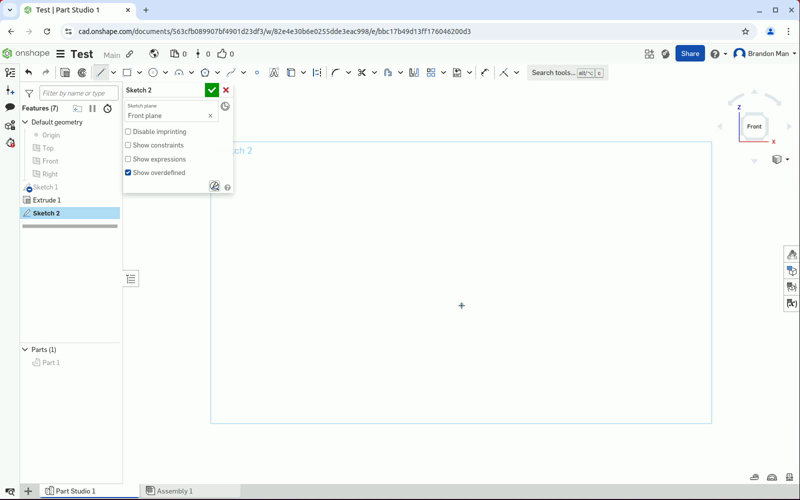
mouse_move(557, 300)
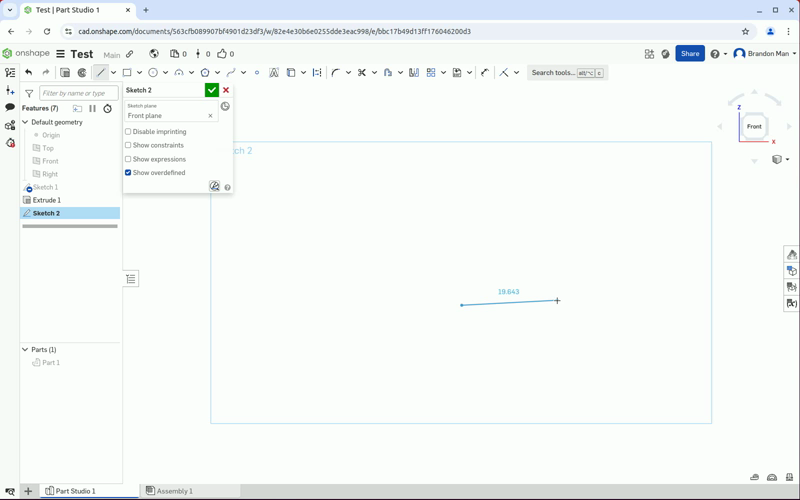
click(557, 300)
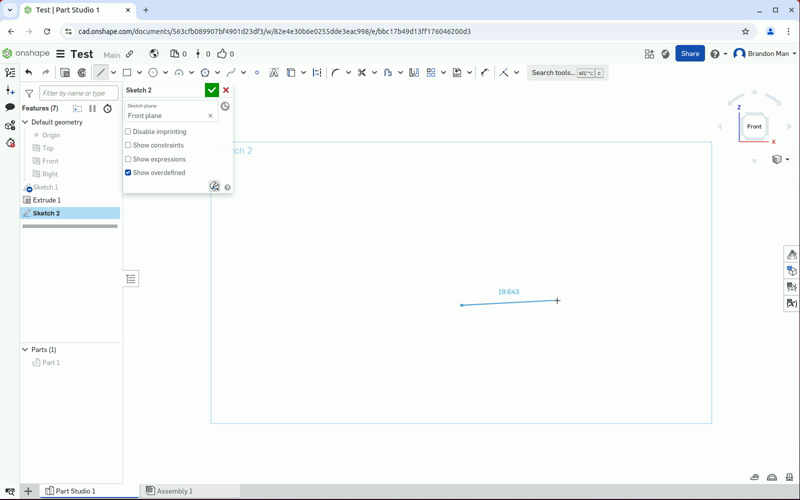
key_up(shift)
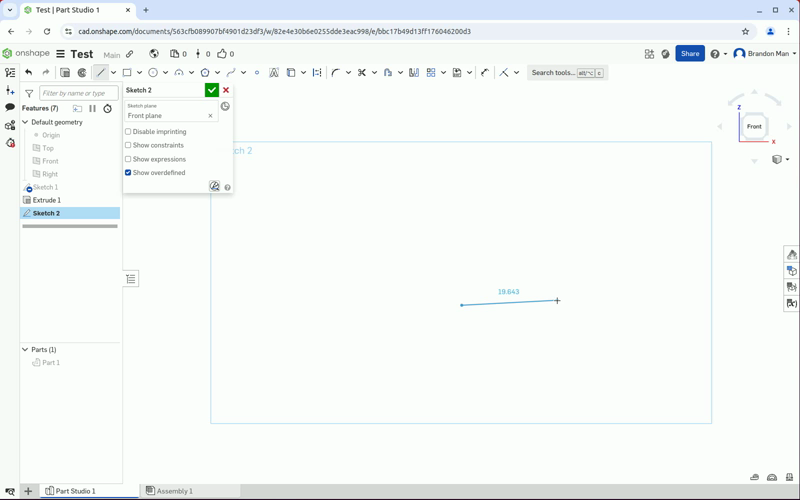
key(esc)
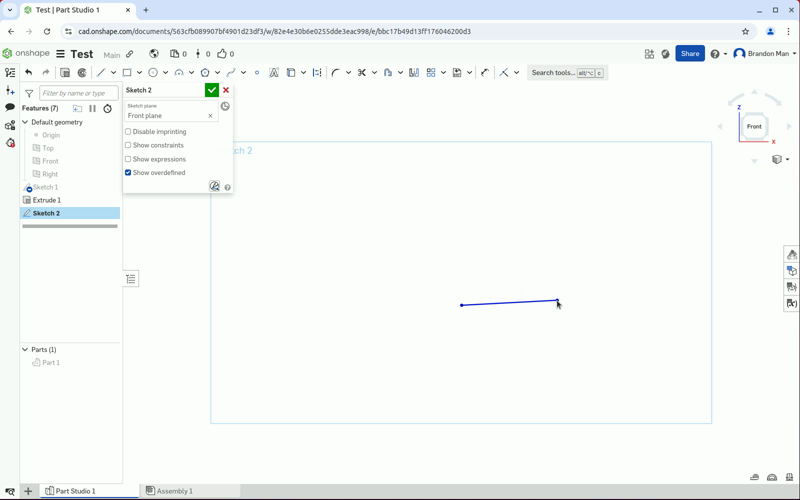
key(a)
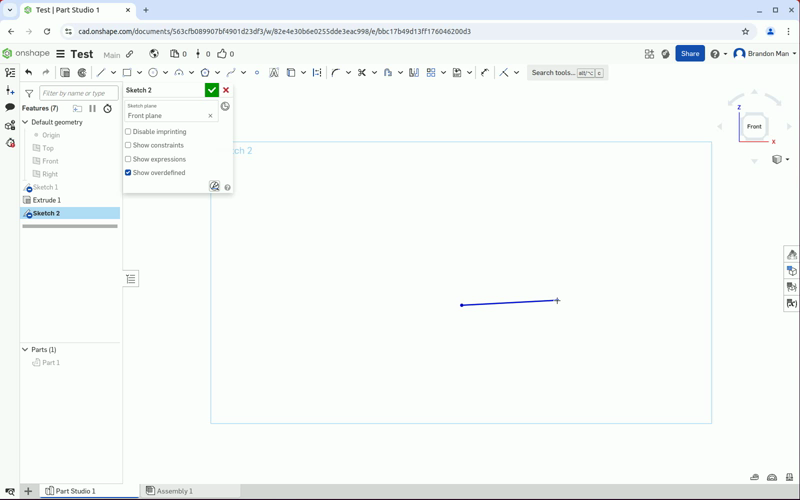
mouse_move(557, 300)
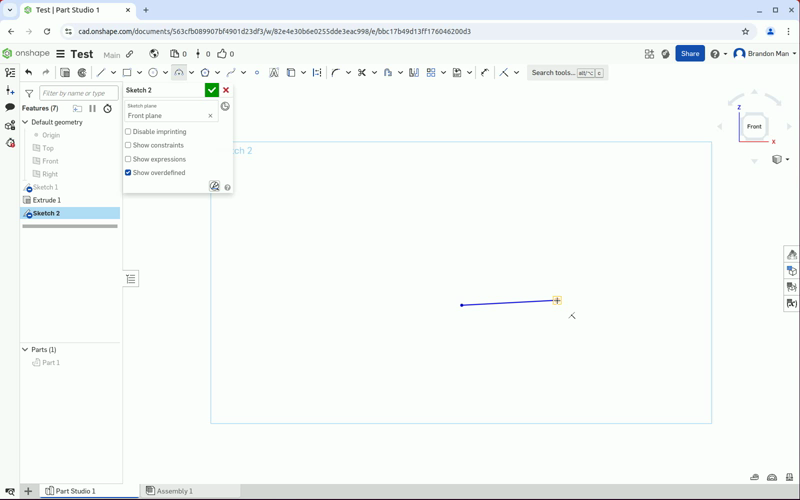
click(557, 300)
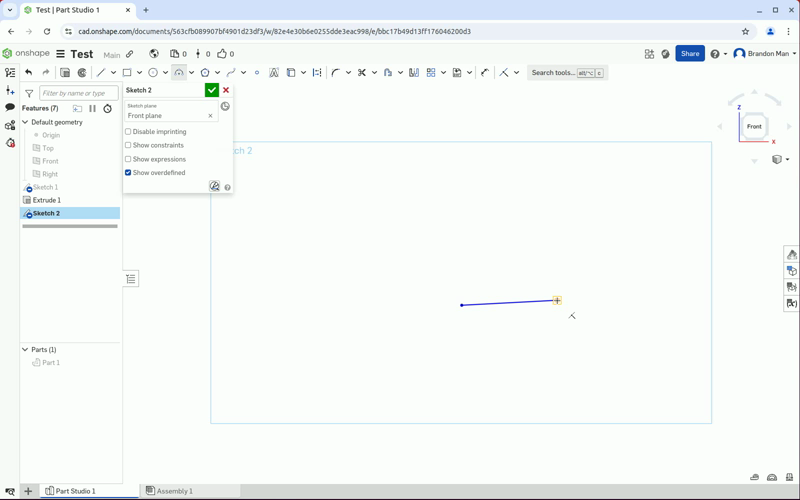
key_down(shift)
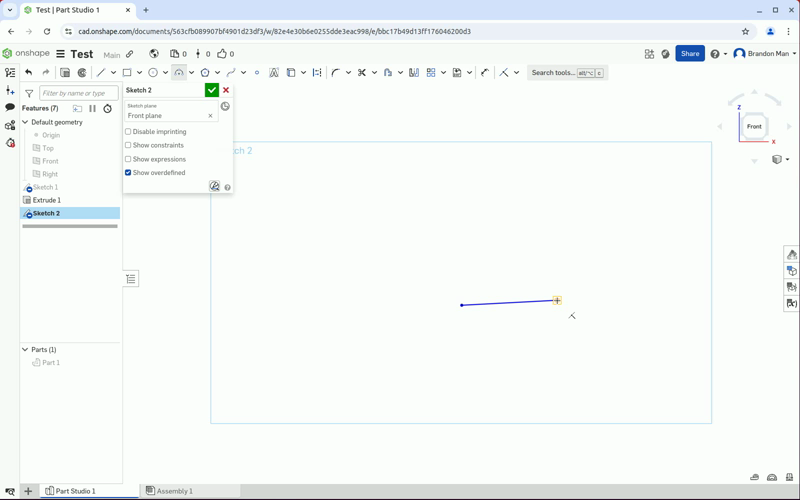
mouse_move(557, 265)
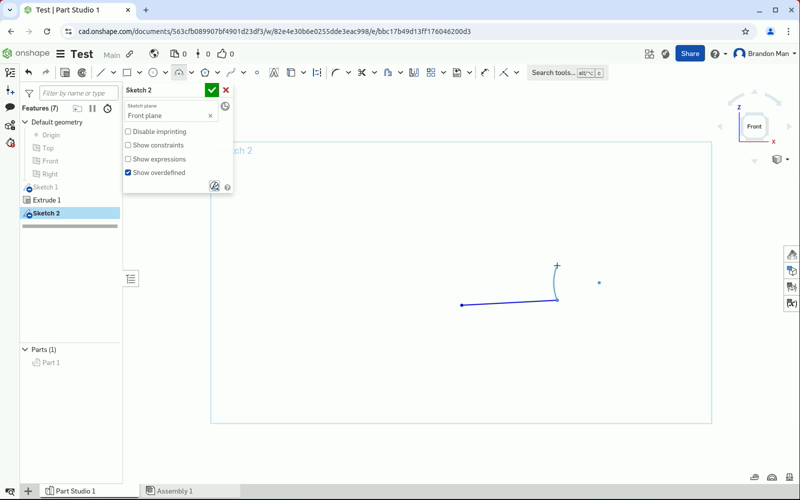
click(557, 265)
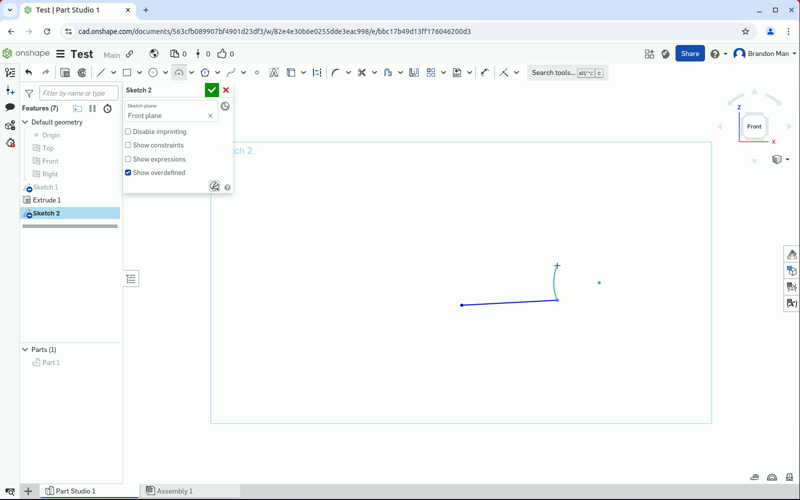
mouse_move(538, 282)
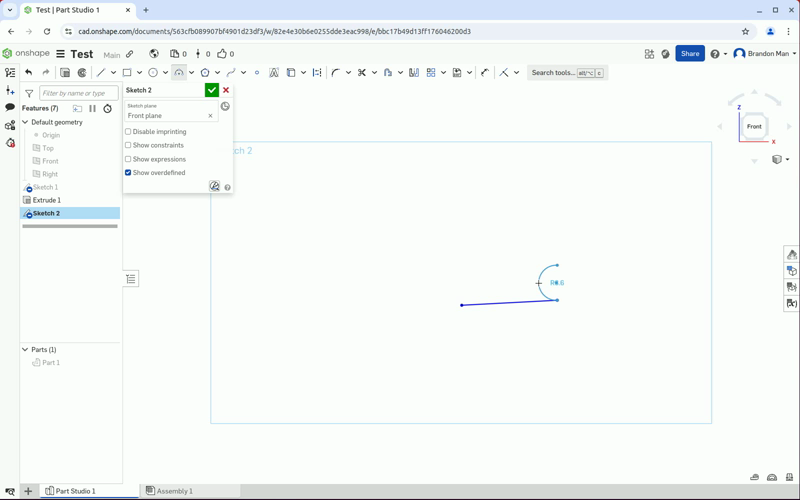
click(538, 282)
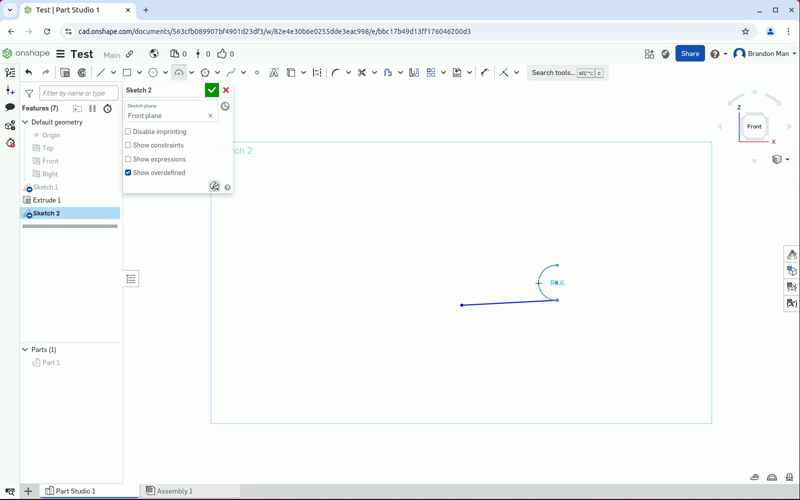
key_up(shift)
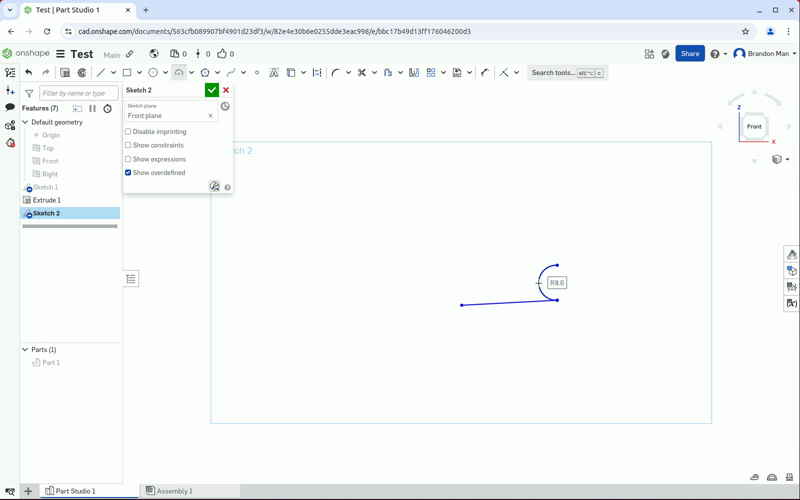
key(esc)
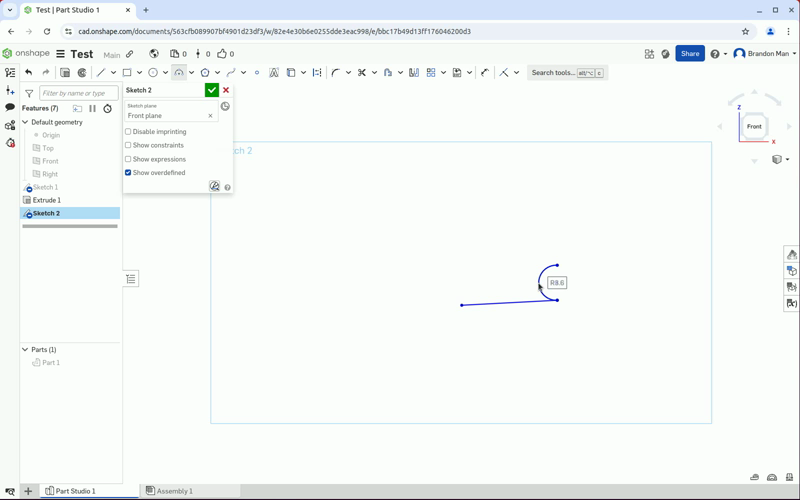
key(l)
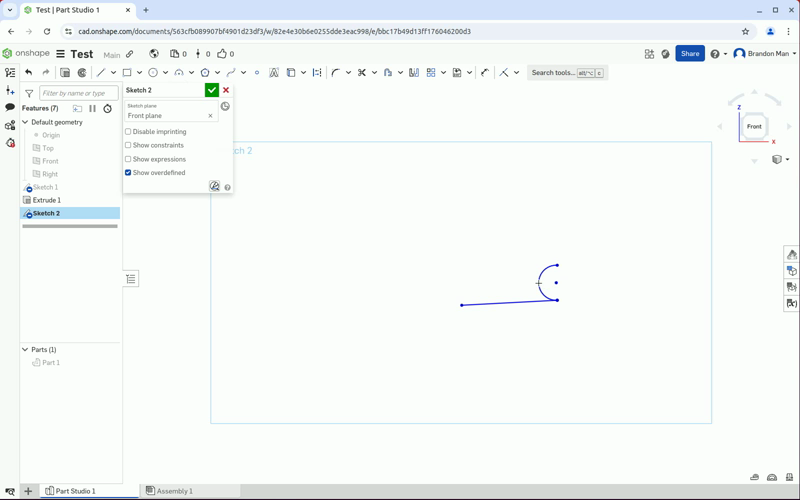
mouse_move(557, 265)
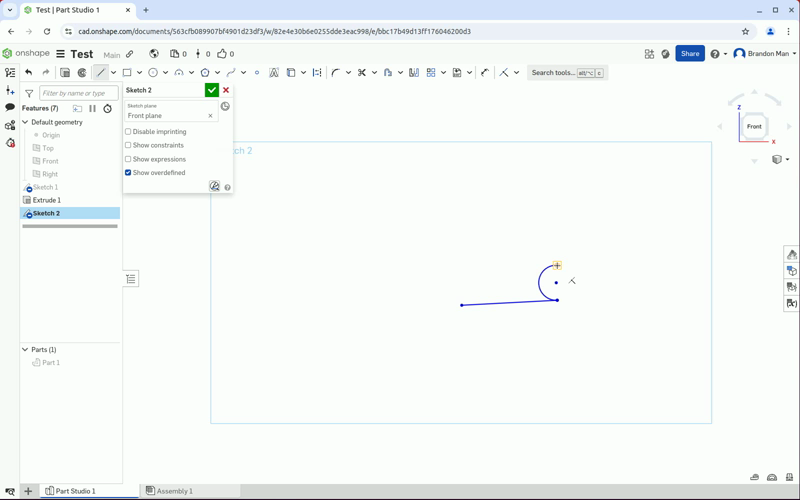
click(557, 265)
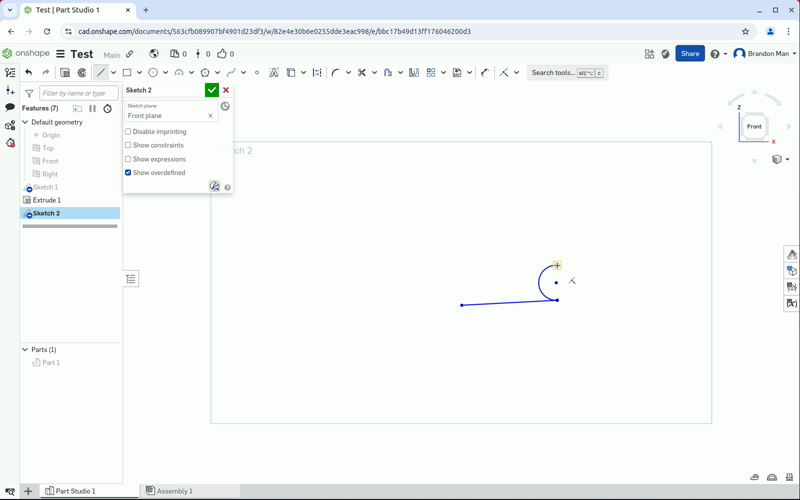
key_down(shift)
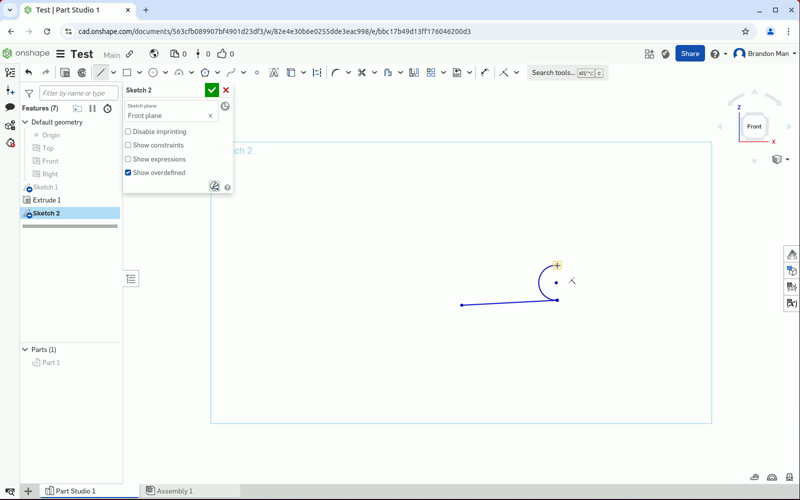
mouse_move(461, 260)
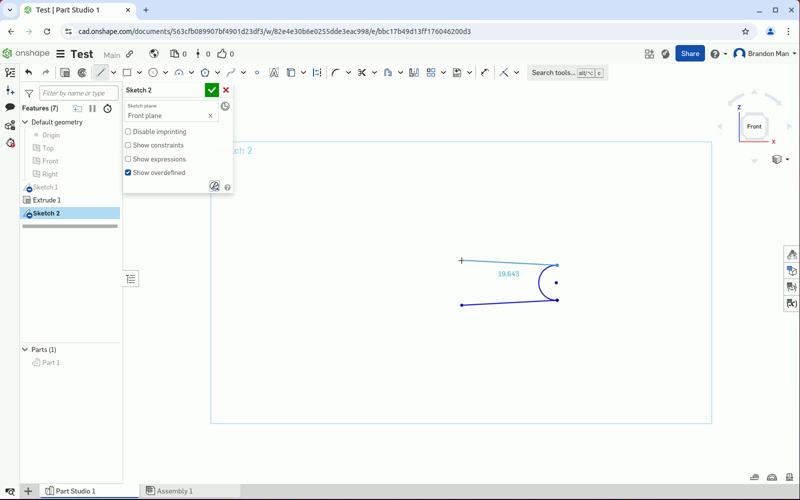
click(461, 260)
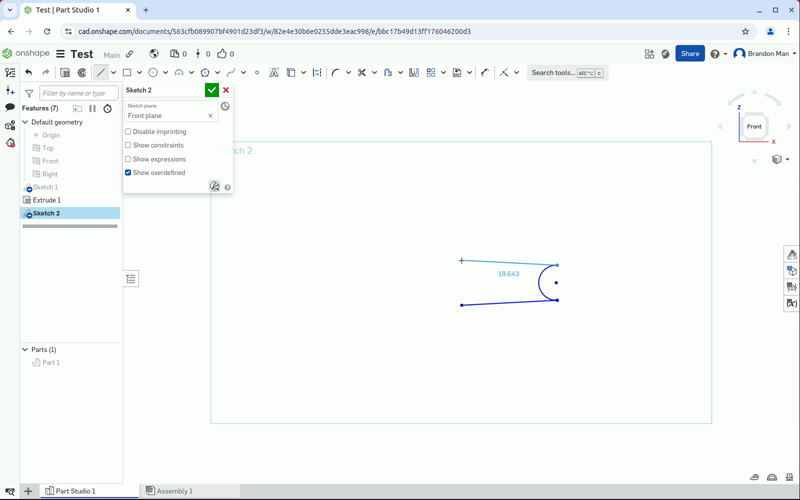
key_up(shift)
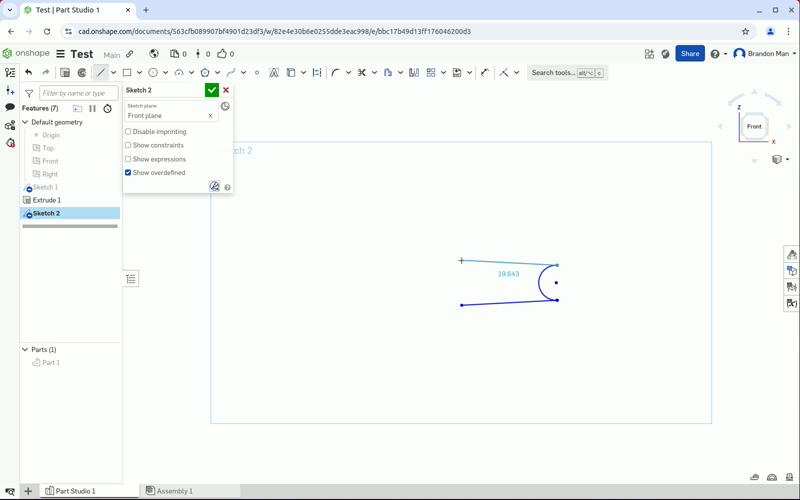
key(esc)
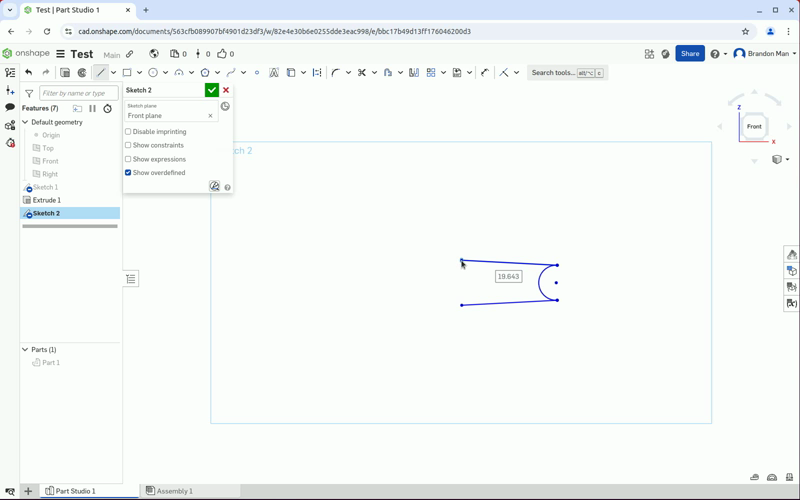
key(a)
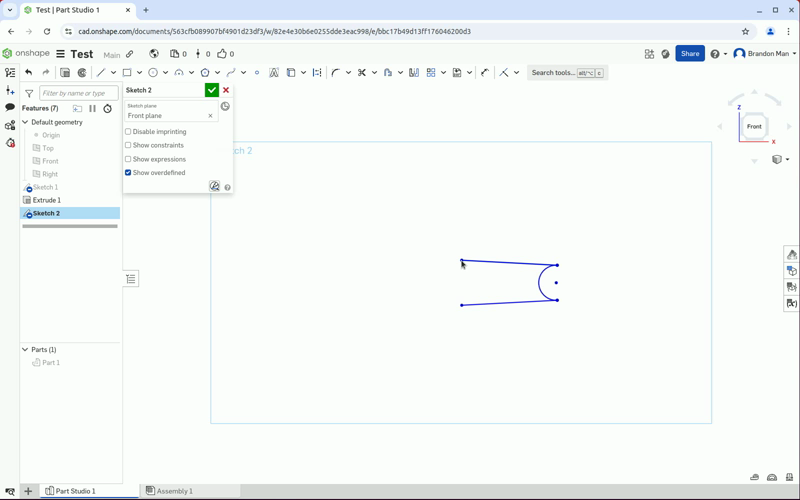
mouse_move(461, 260)
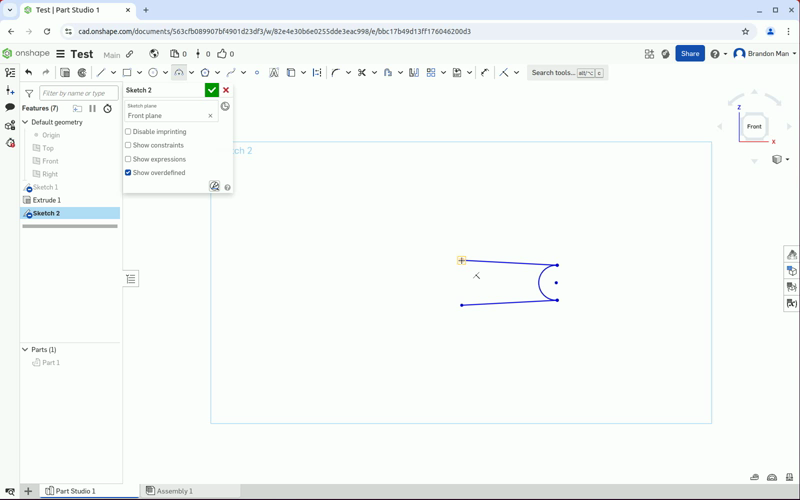
click(461, 260)
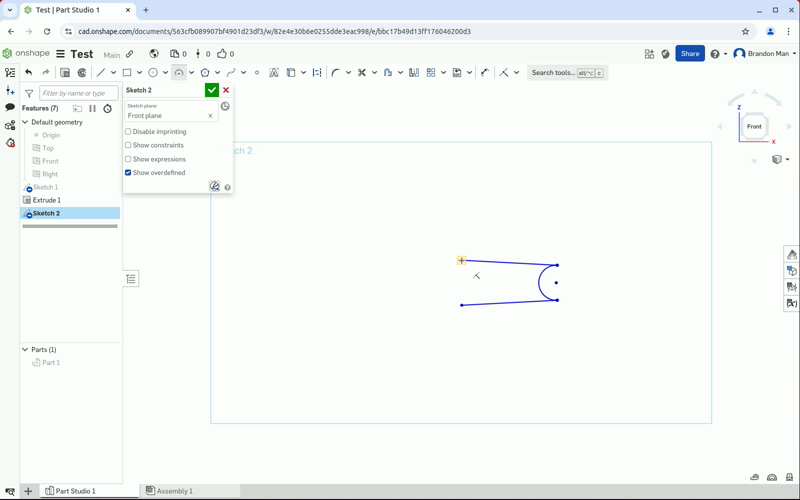
mouse_move(461, 305)
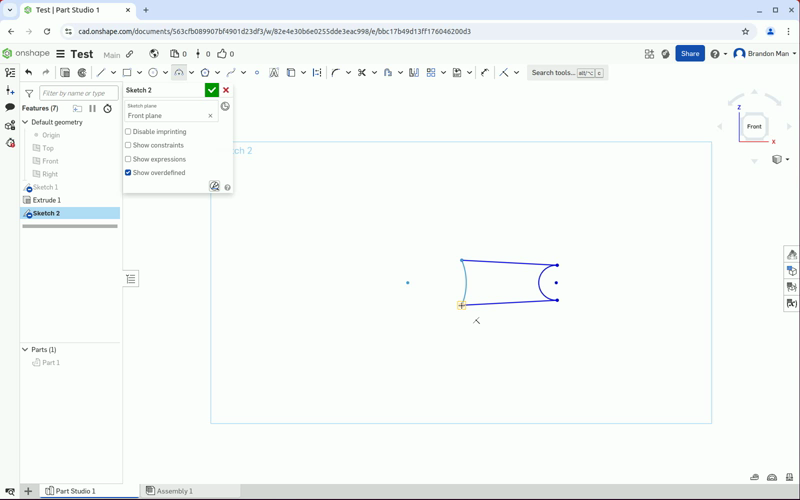
click(461, 305)
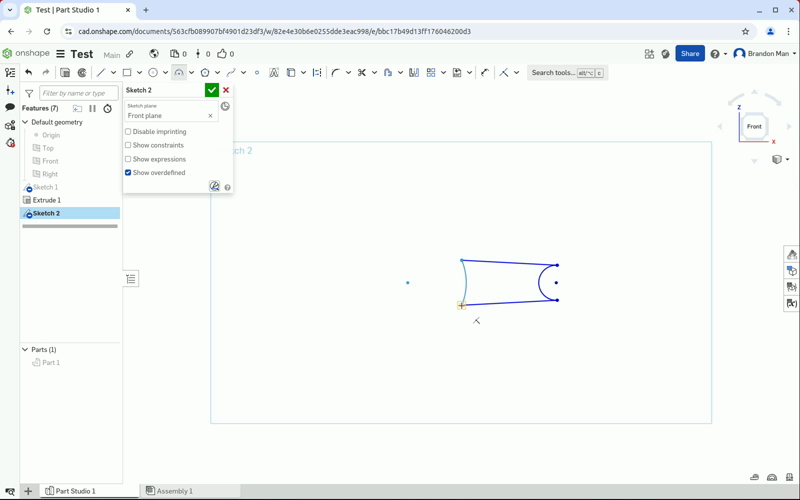
key_down(shift)
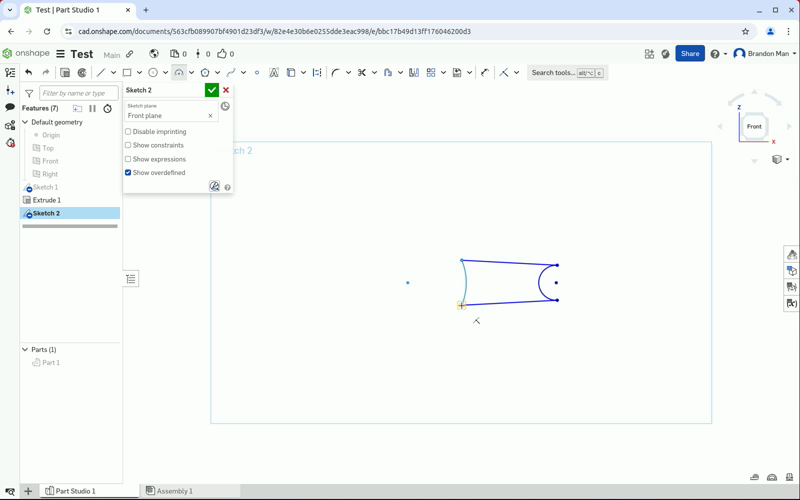
mouse_move(483, 282)
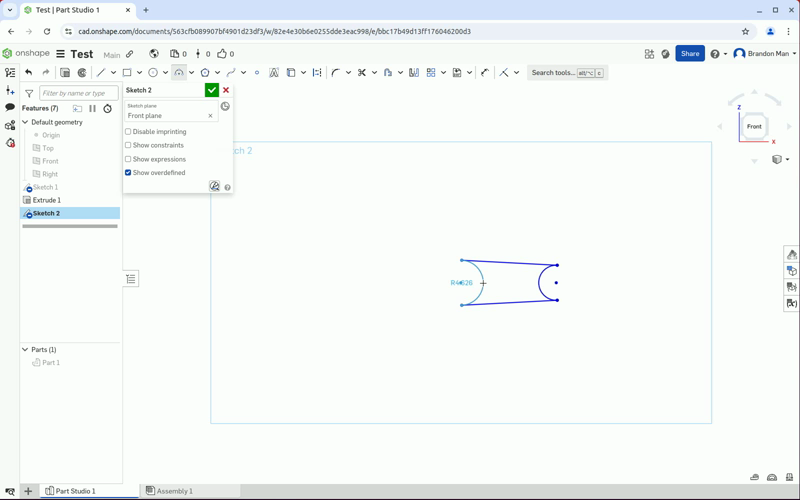
click(483, 282)
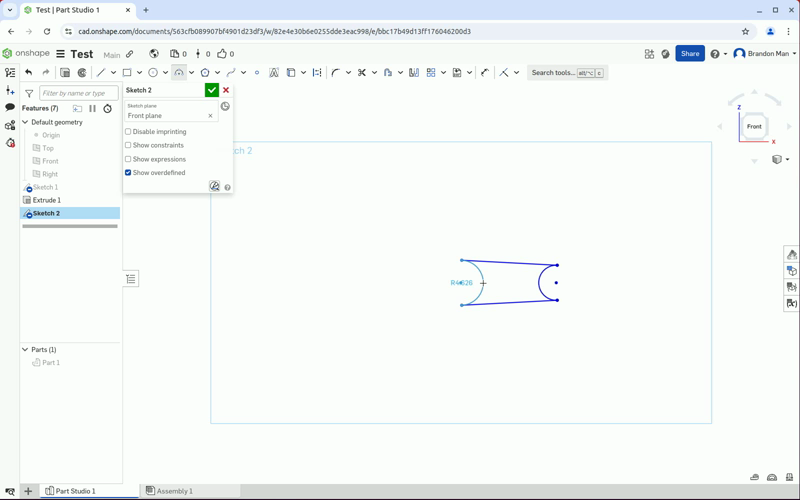
key_up(shift)
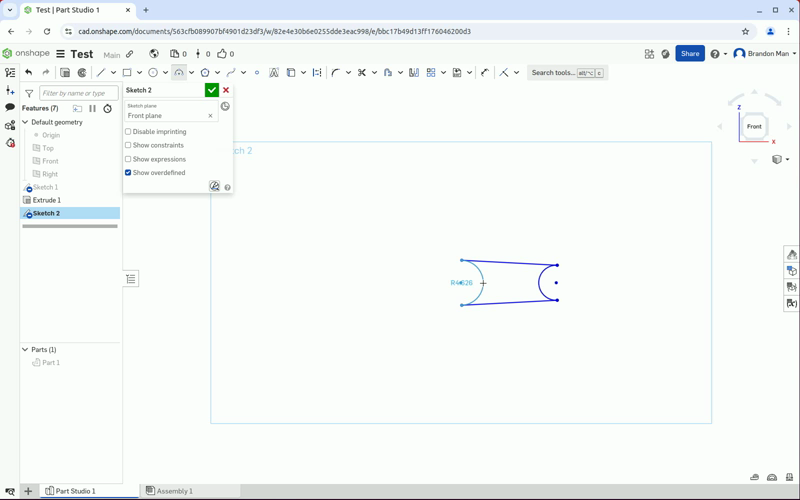
key(esc)
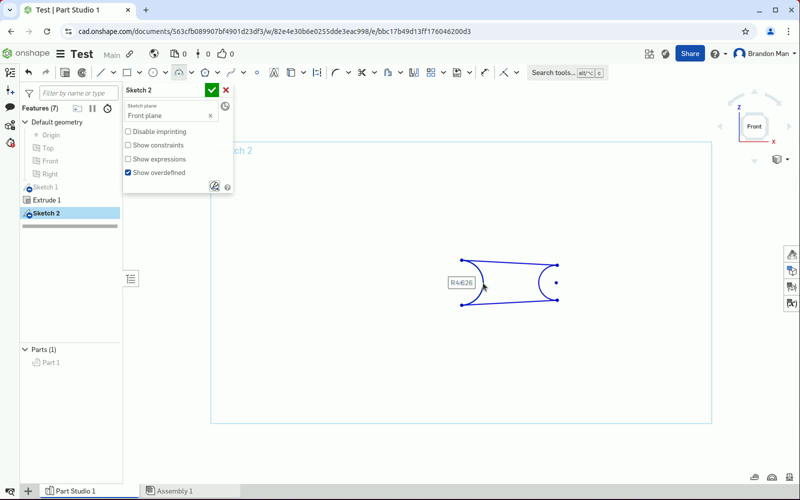
mouse_move(528, 280)
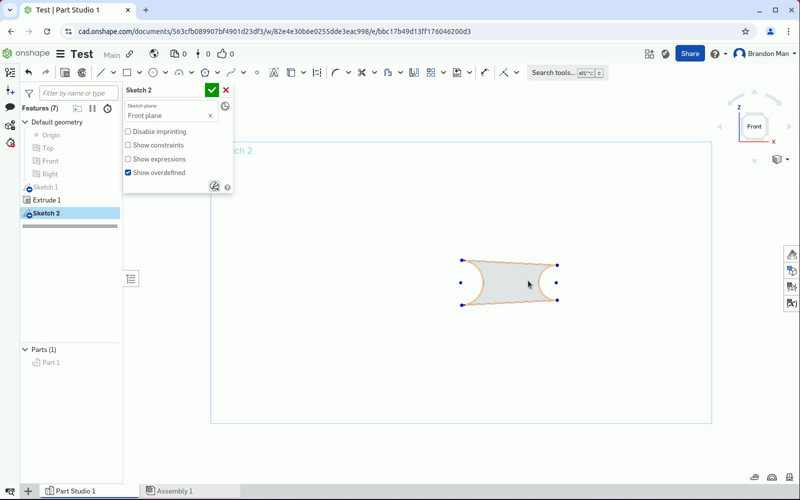
click(528, 280)
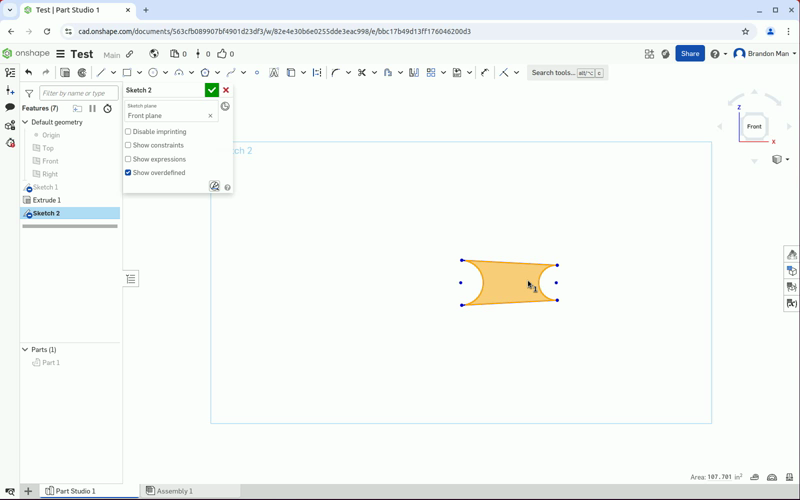
mouse_move(73, 352)
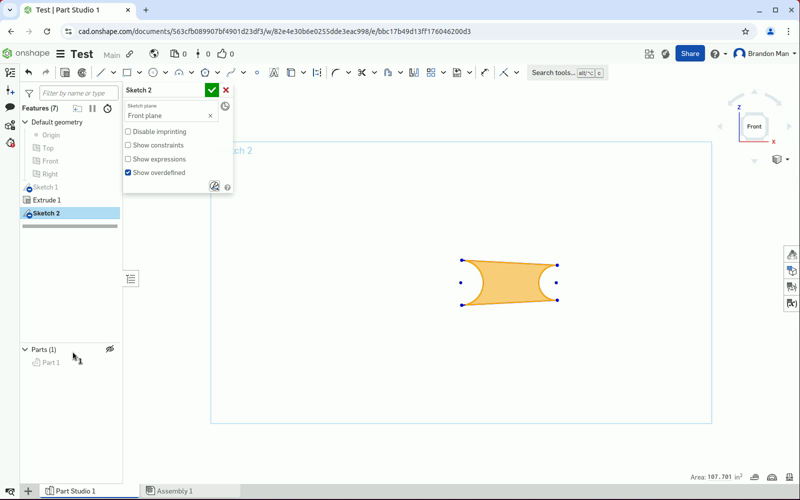
key(shift+y)
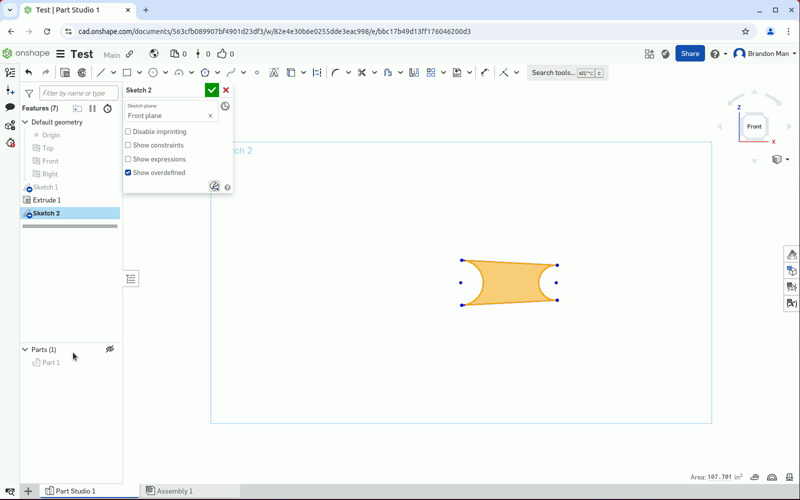
key(shift+e)
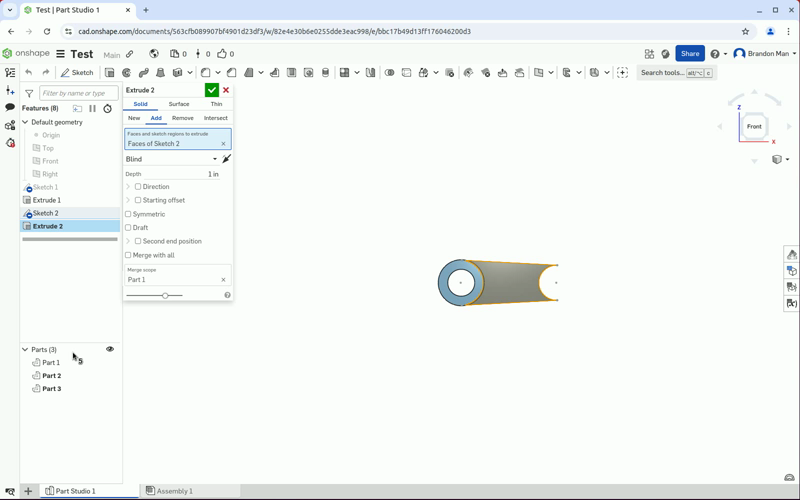
mouse_move(143, 106)
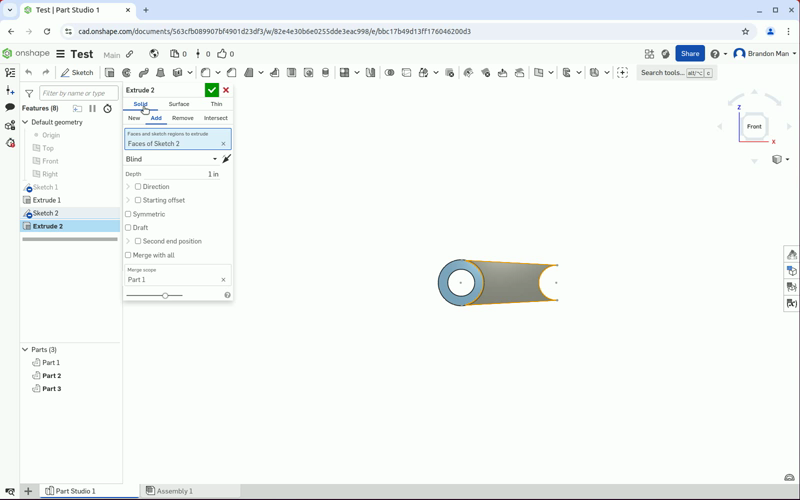
click(143, 106)
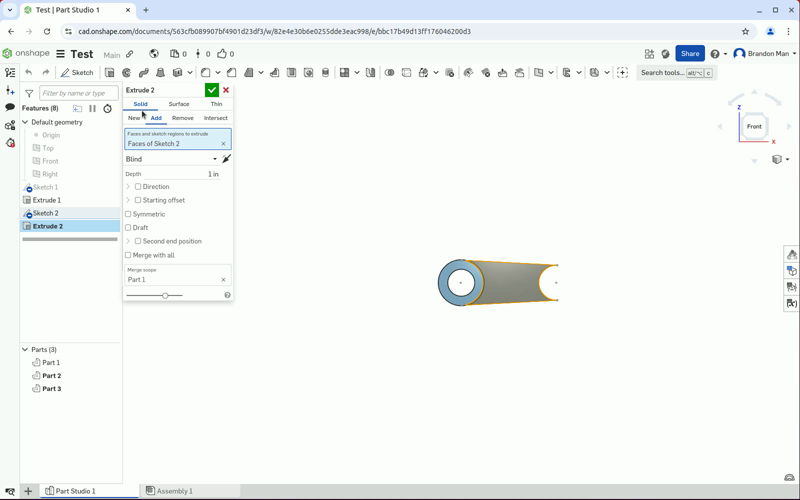
mouse_move(137, 120)
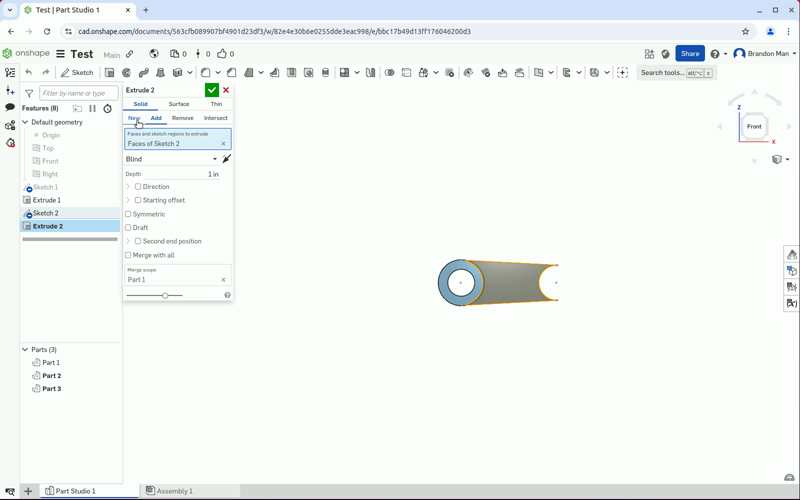
click(137, 120)
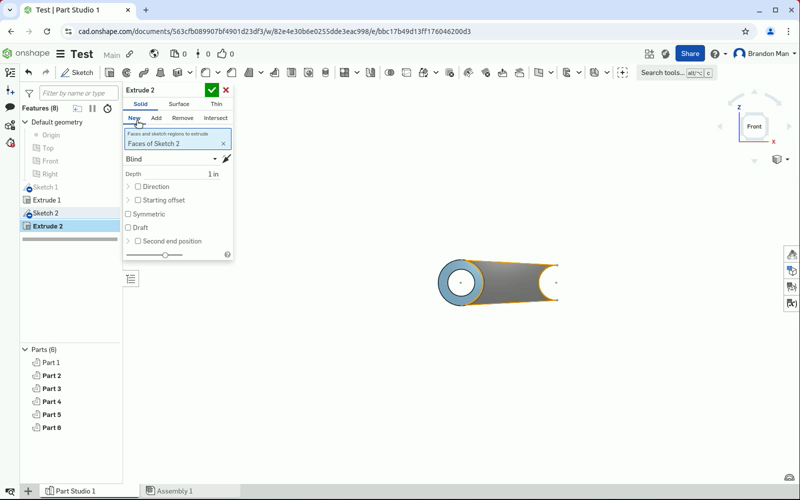
key(tab, 4)
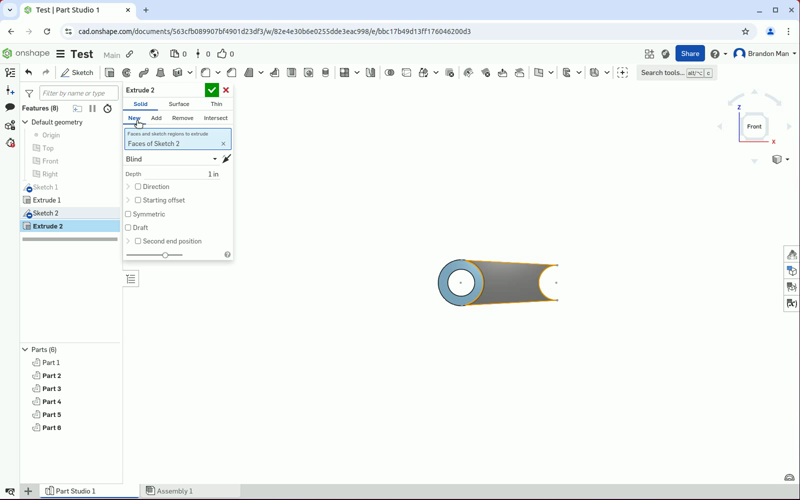
text(1.926)
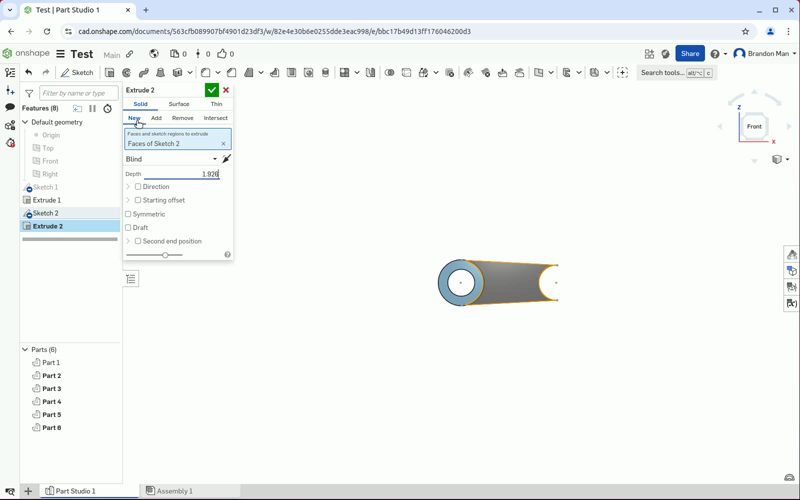
key(tab, 3)
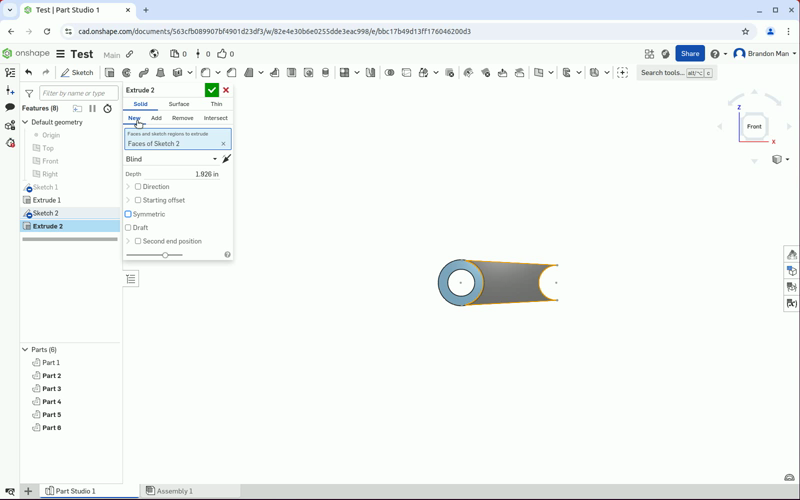
key(space)
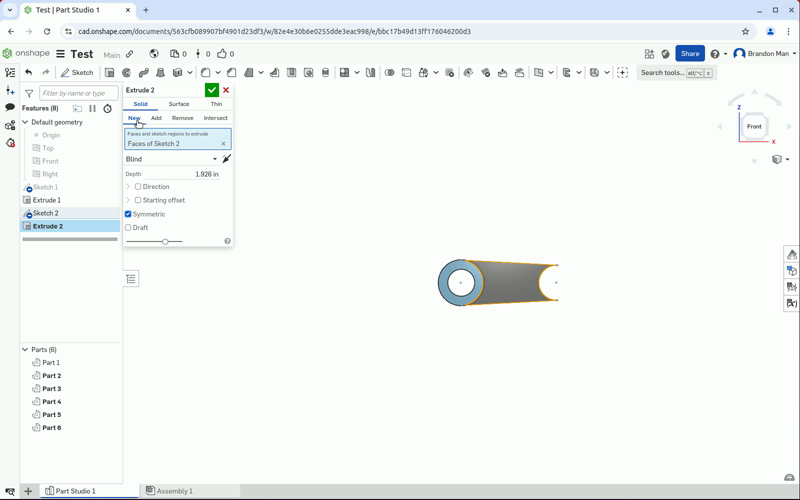
key(enter)
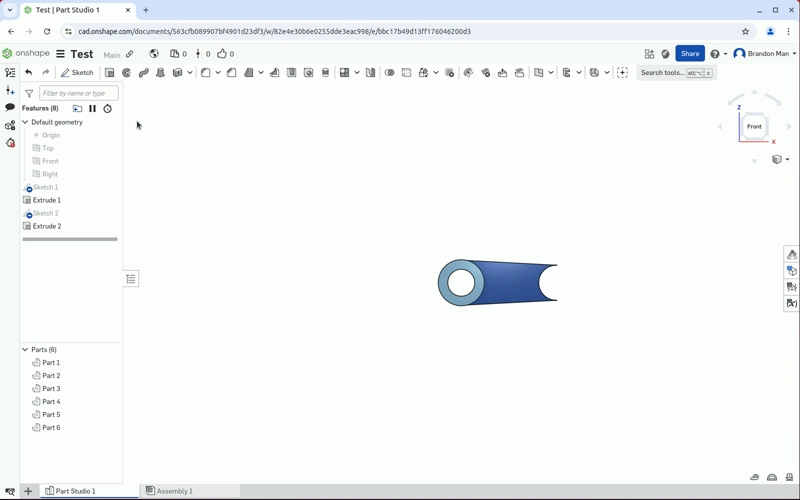
key(shift+h)
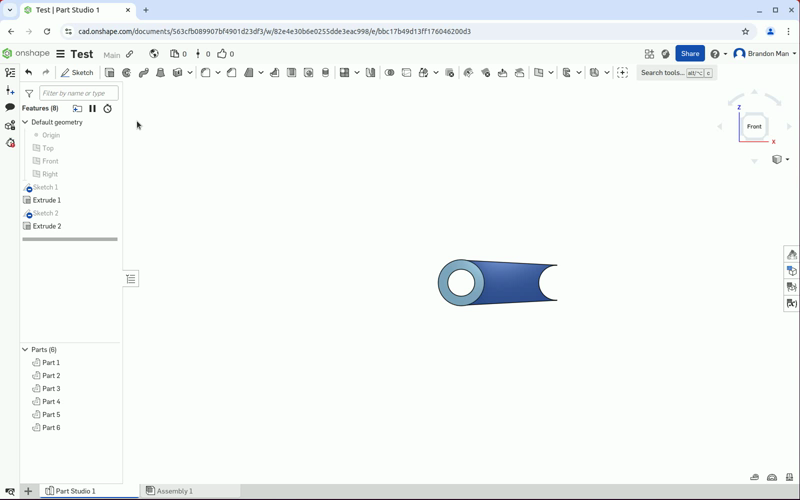
key(shift+h)
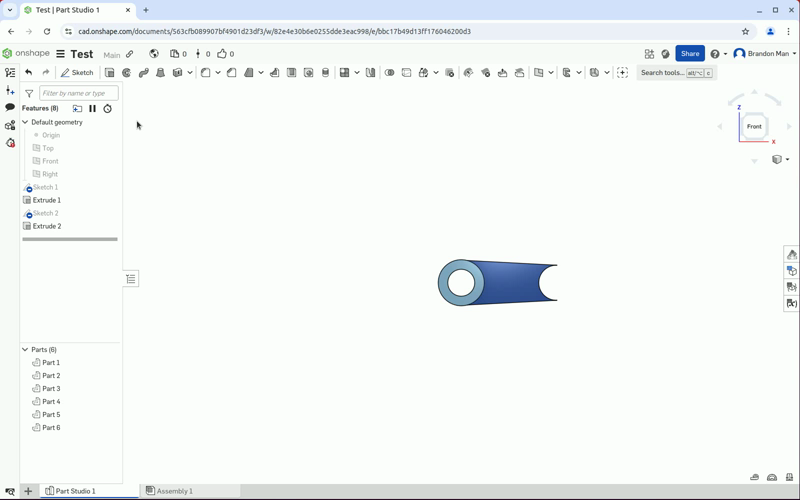
mouse_move(73, 189)
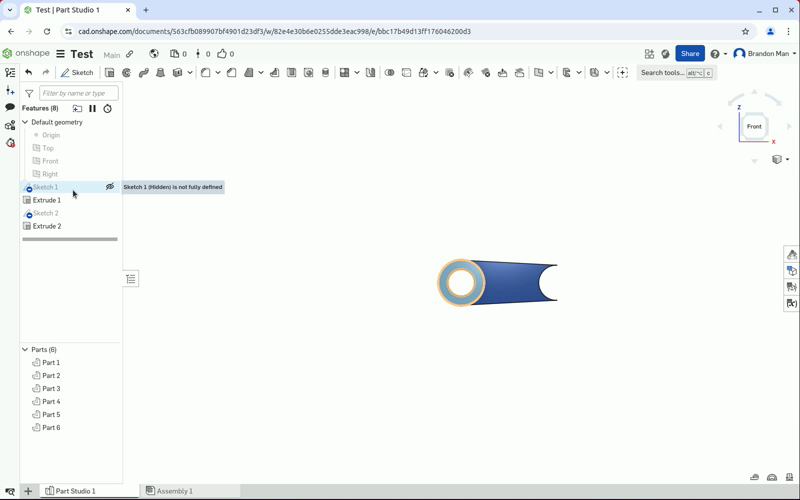
click(73, 189)
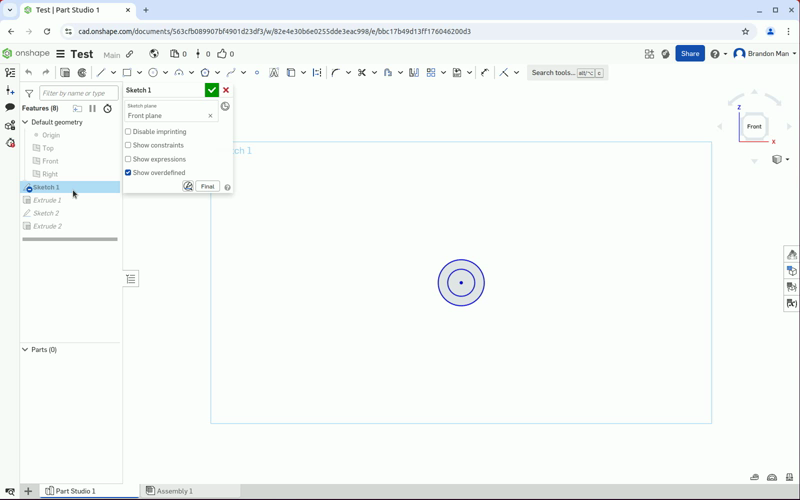
mouse_move(229, 92)
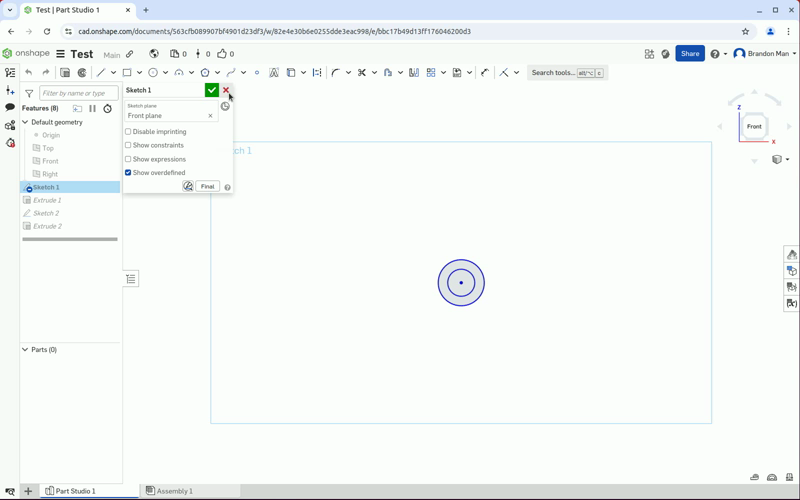
click(229, 92)
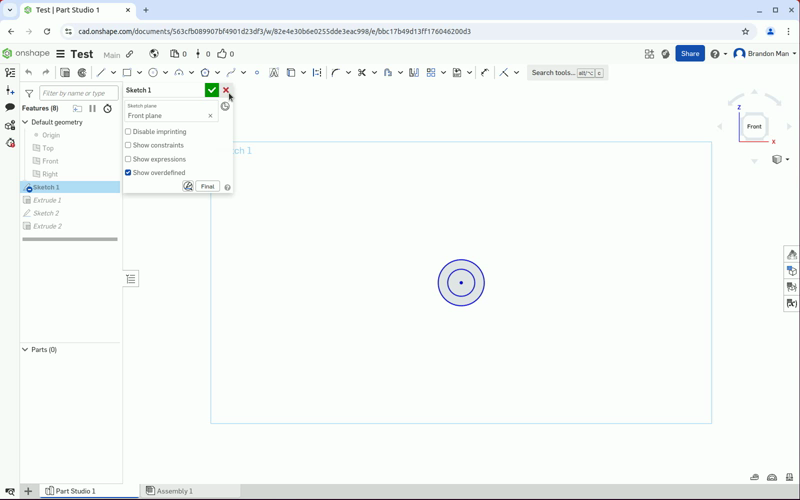
key(shift+s)
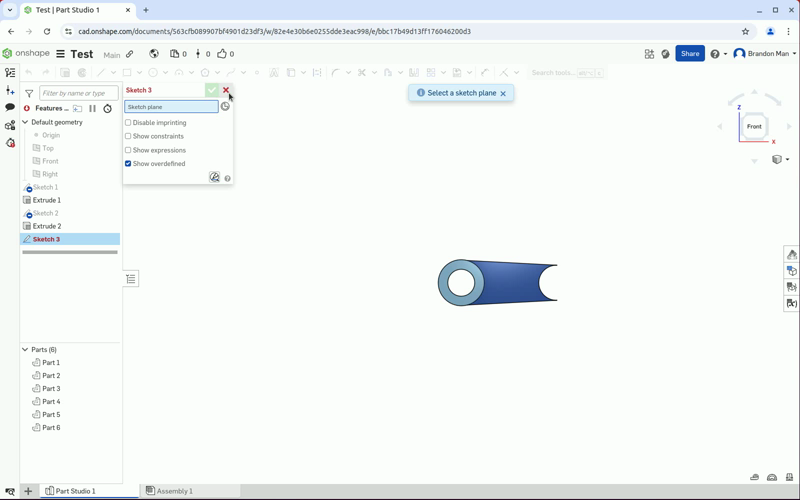
mouse_move(73, 163)
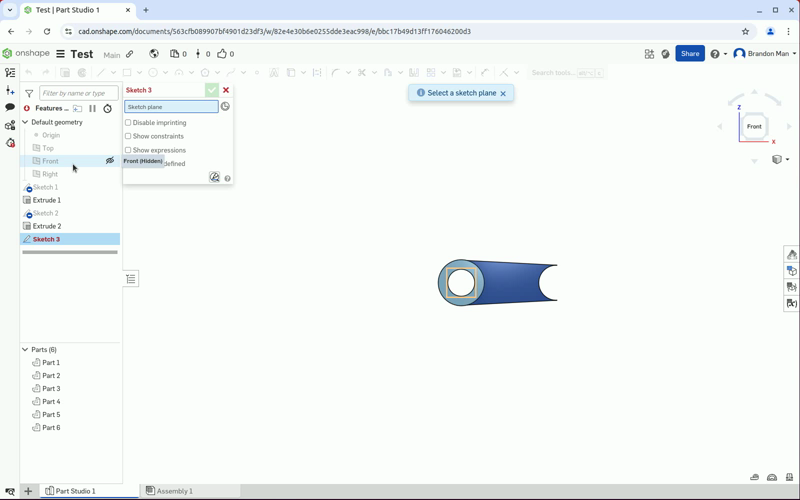
click(73, 163)
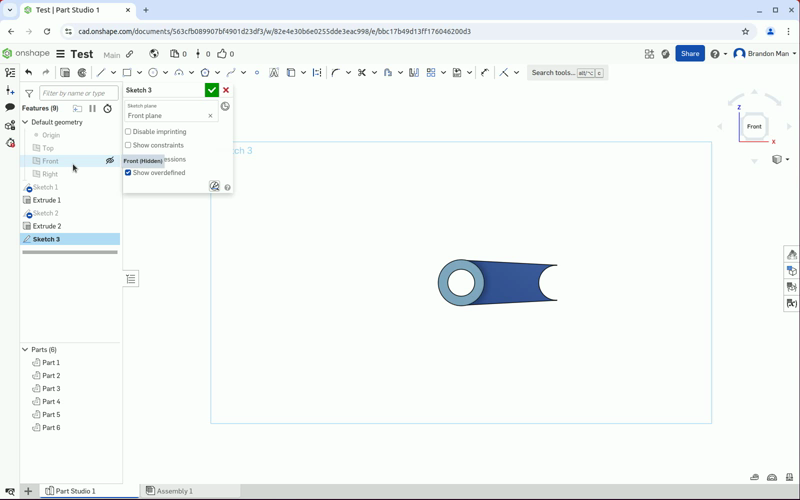
mouse_move(73, 352)
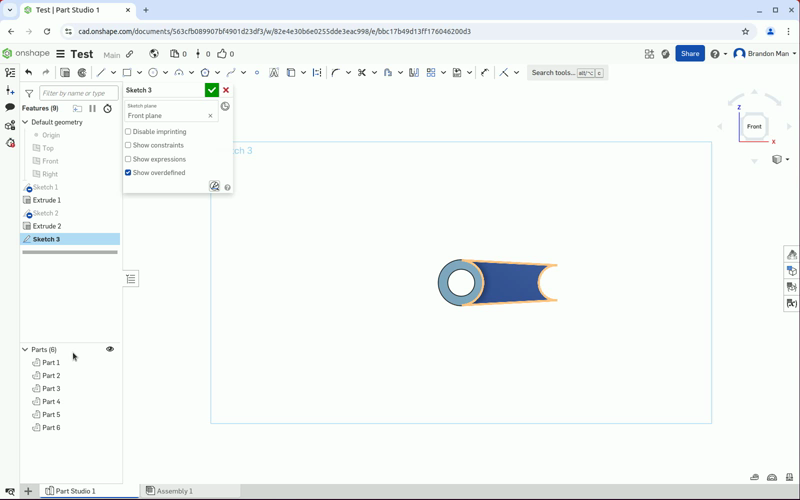
key(y)
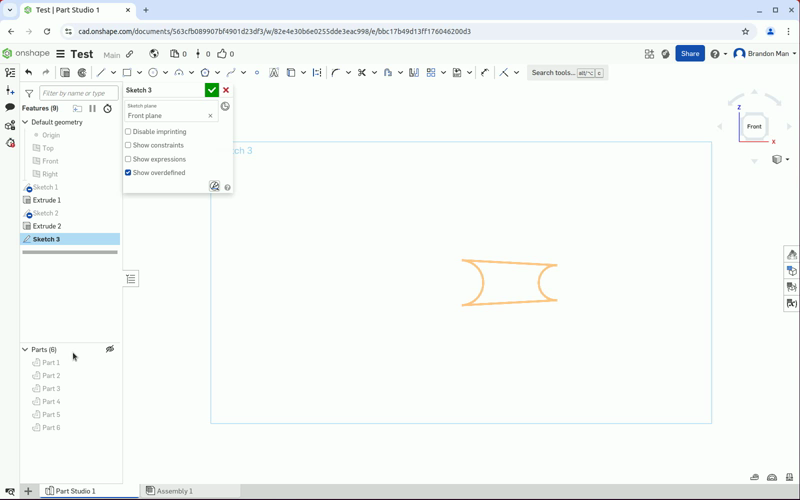
key(c)
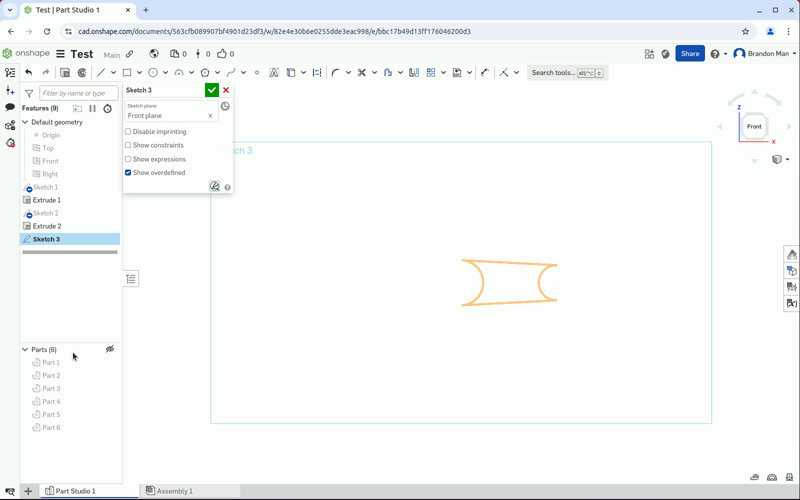
key_down(shift)
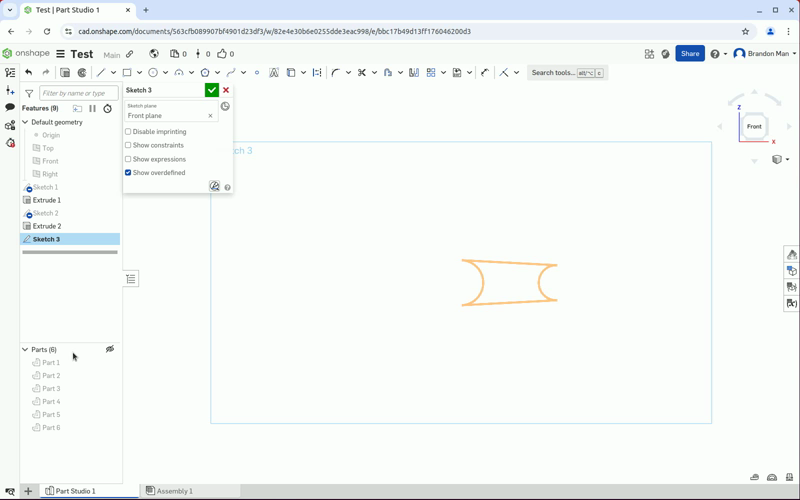
mouse_move(556, 282)
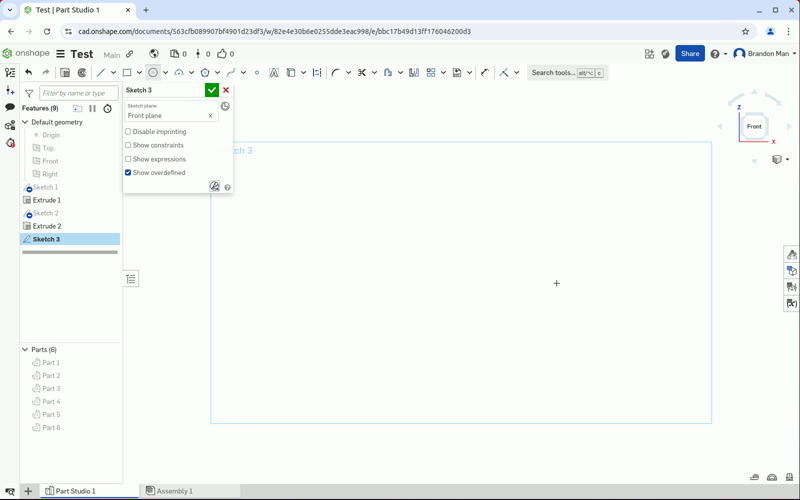
click(556, 282)
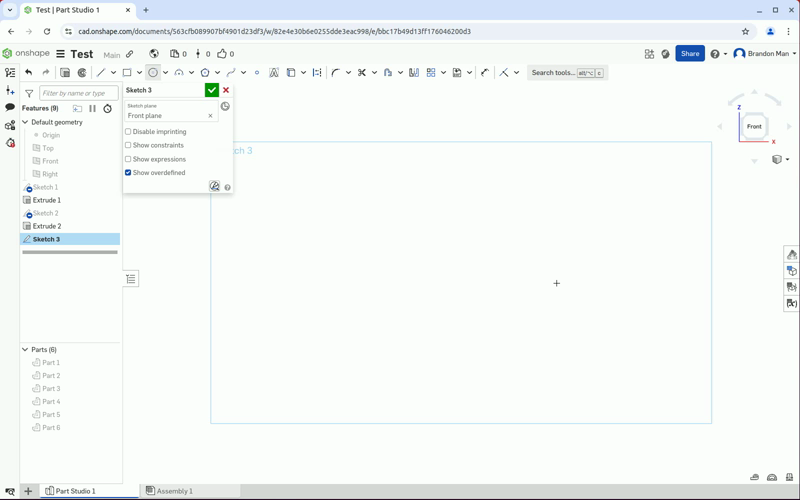
key_up(shift)
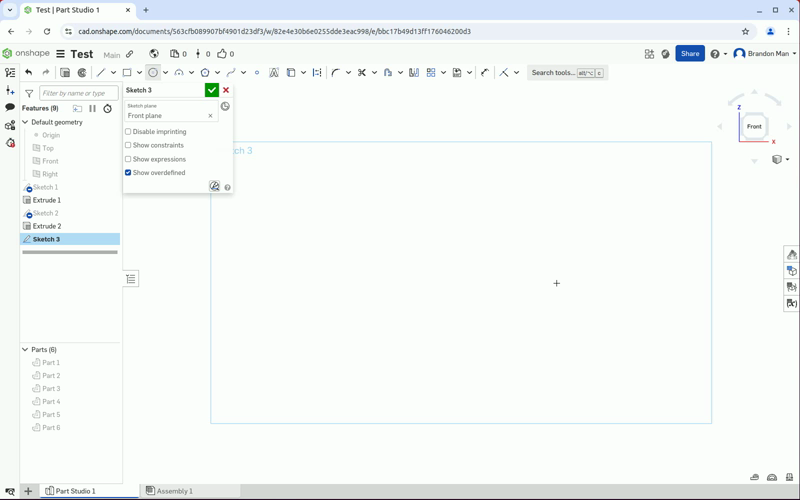
mouse_move(574, 282)
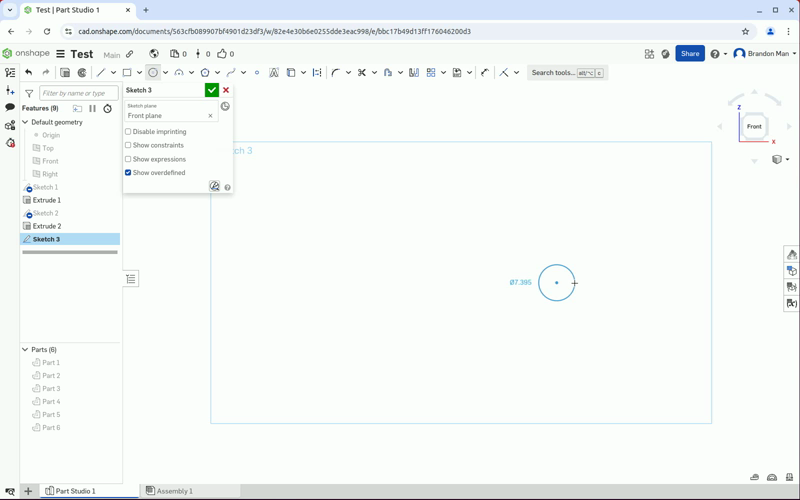
click(574, 282)
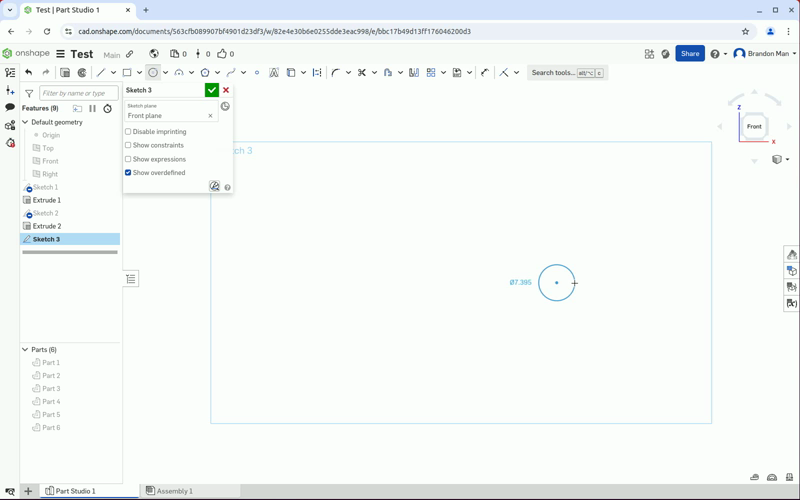
key(esc)
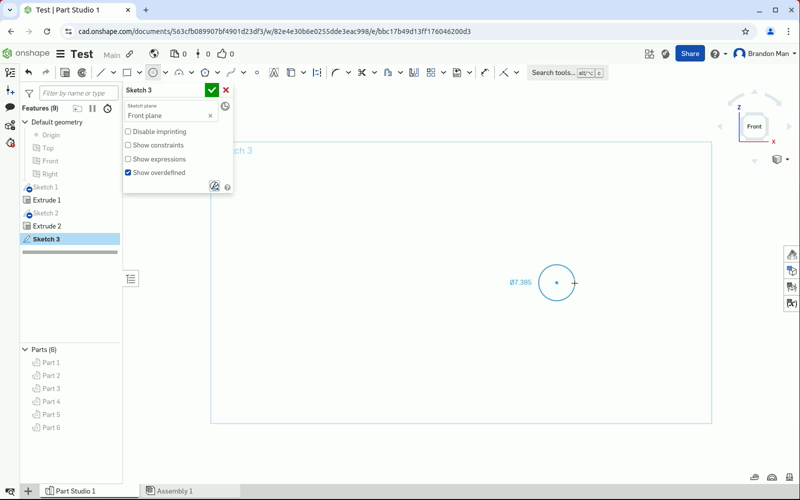
key(c)
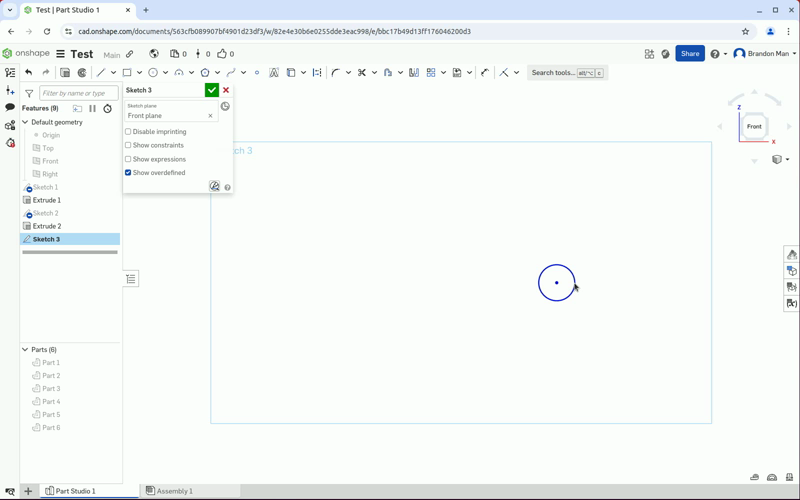
key_down(shift)
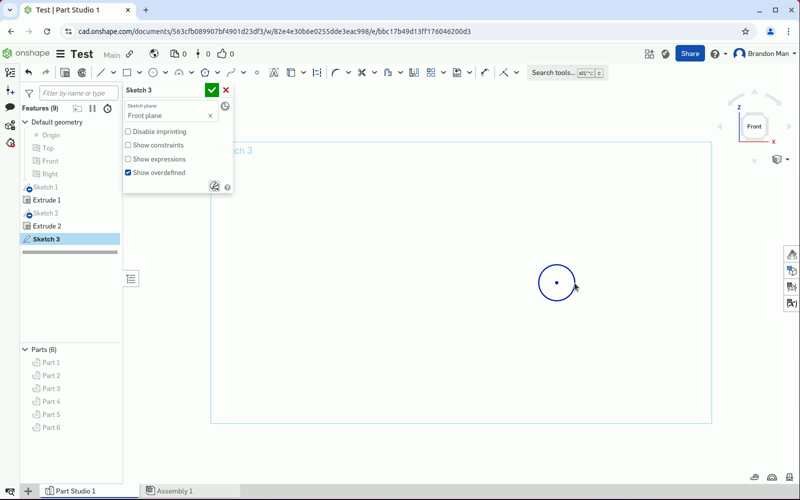
mouse_move(556, 282)
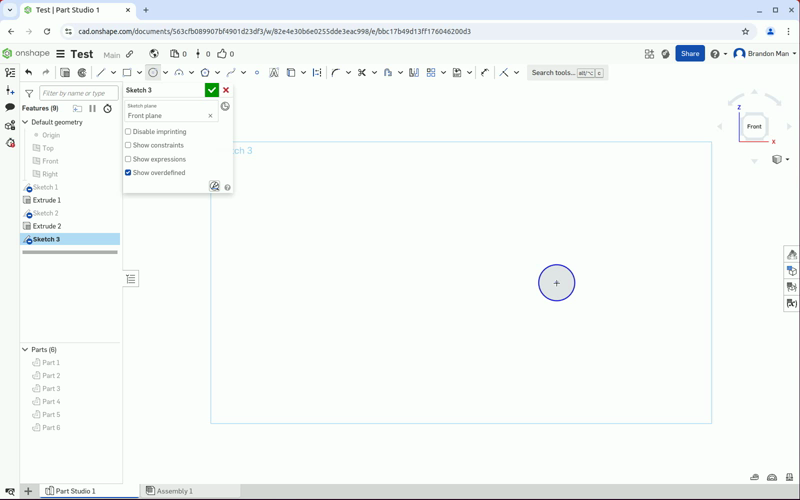
click(556, 282)
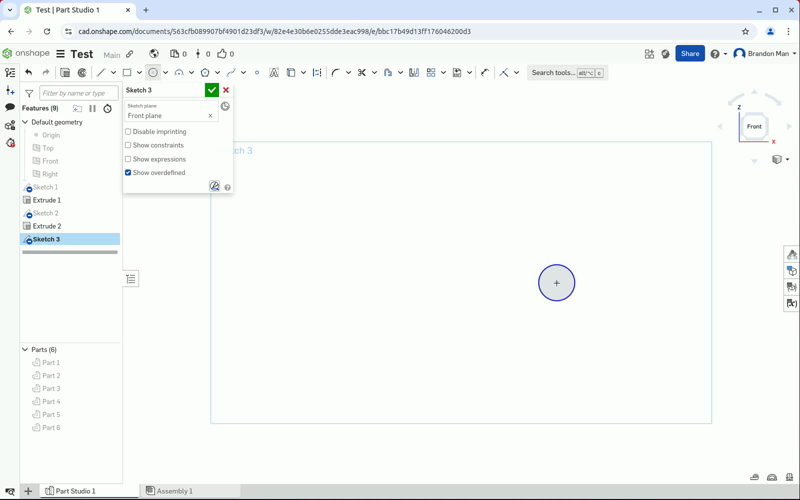
key_up(shift)
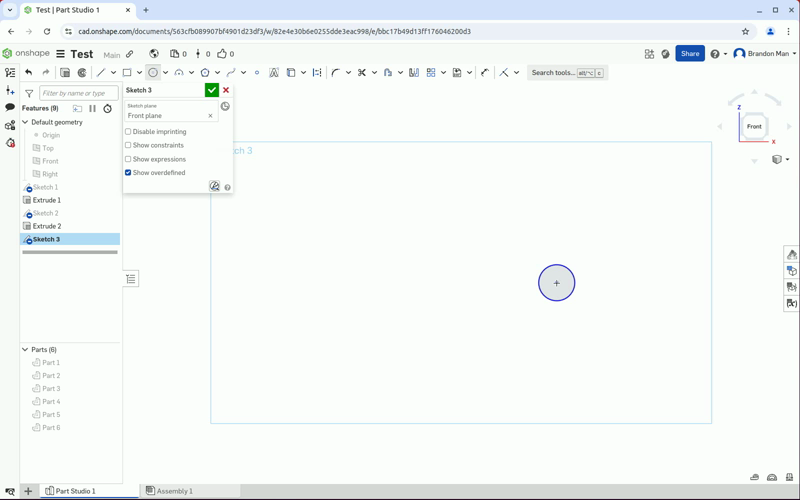
mouse_move(566, 282)
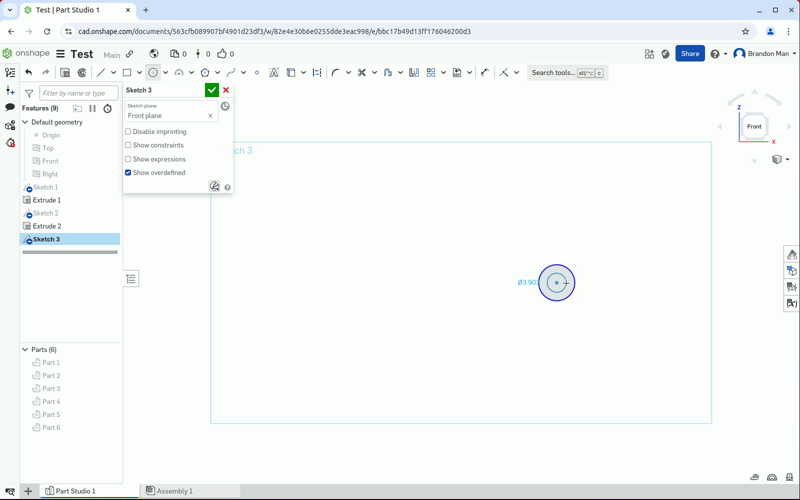
click(566, 282)
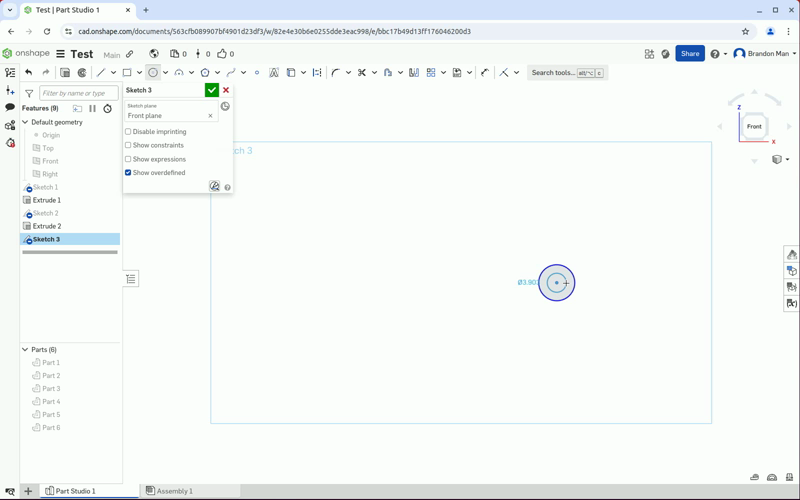
key(esc)
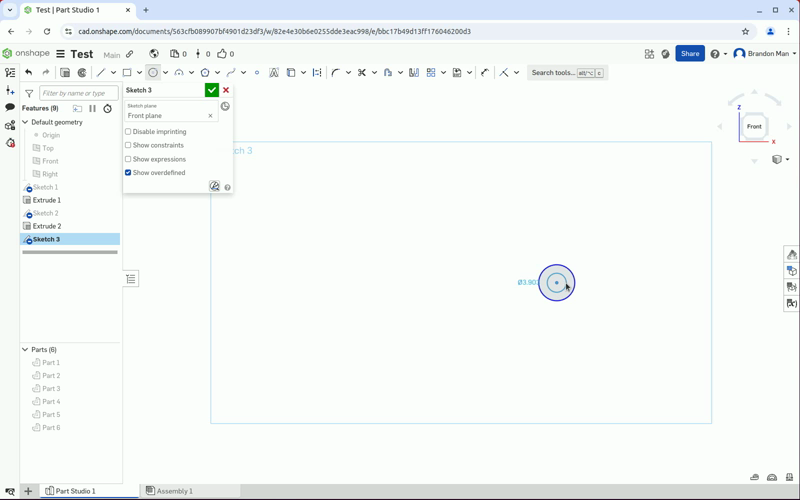
mouse_move(561, 273)
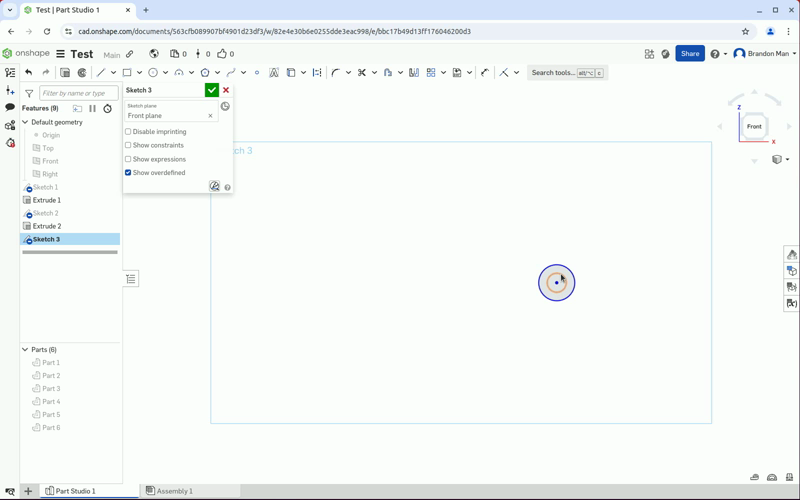
scroll(6)
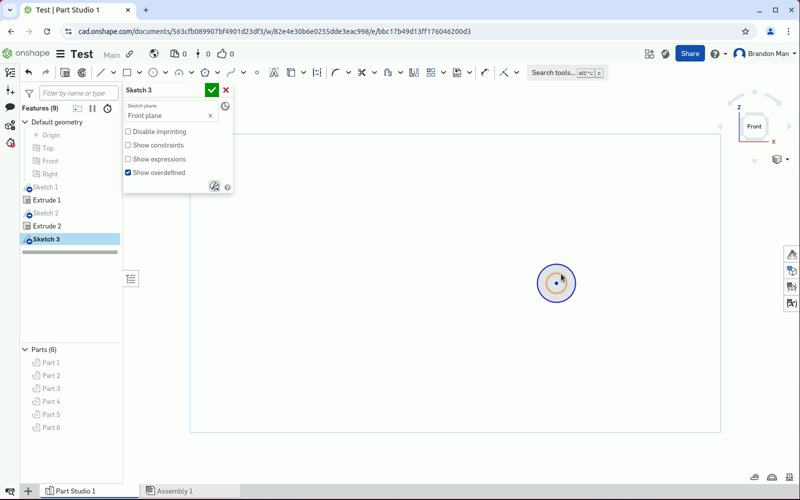
scroll(6)
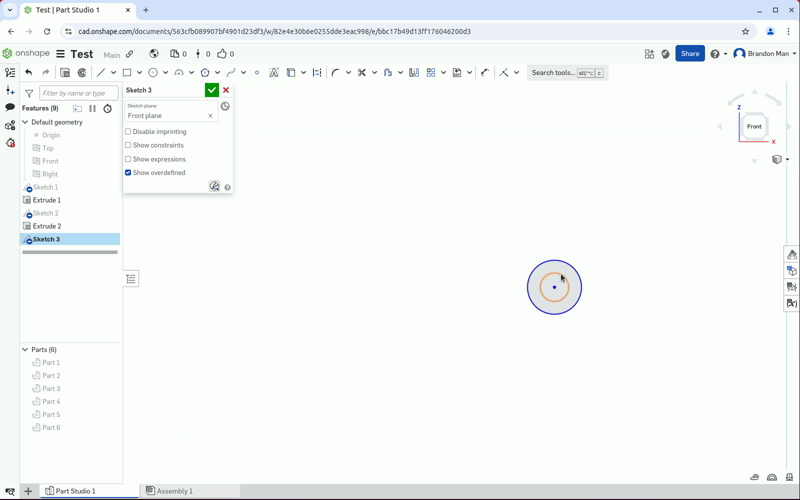
scroll(6)
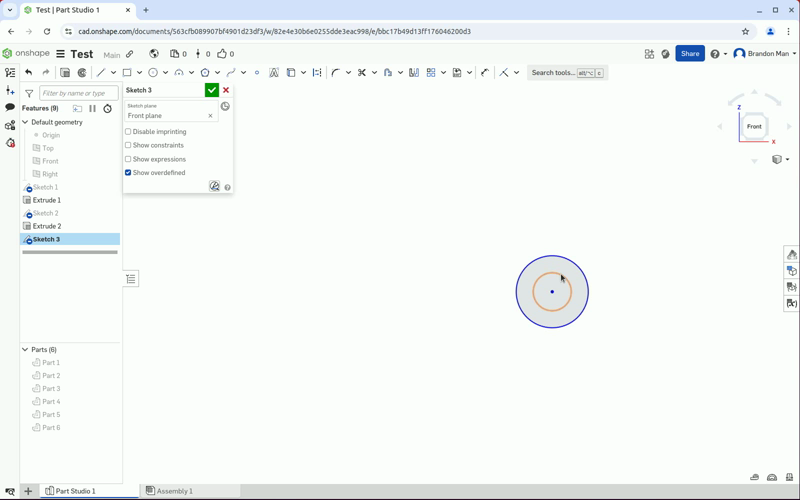
scroll(6)
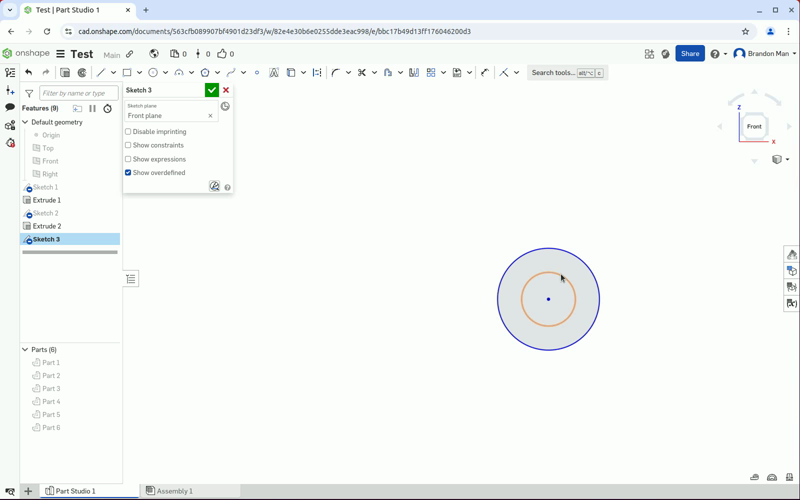
scroll(6)
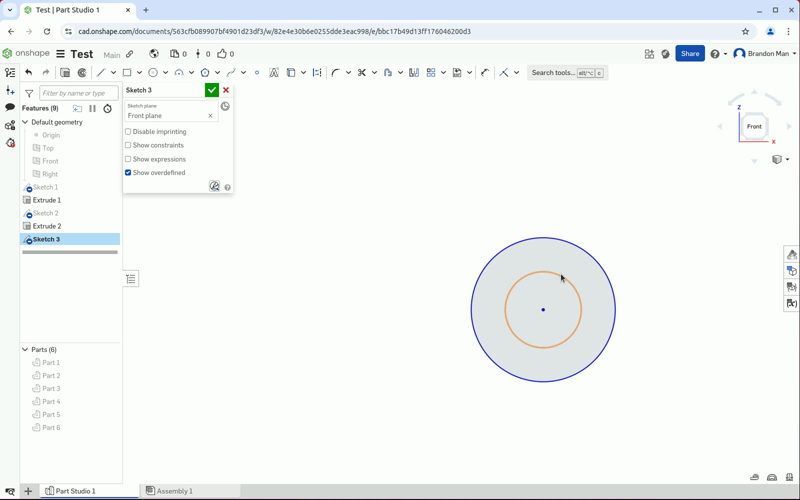
scroll(6)
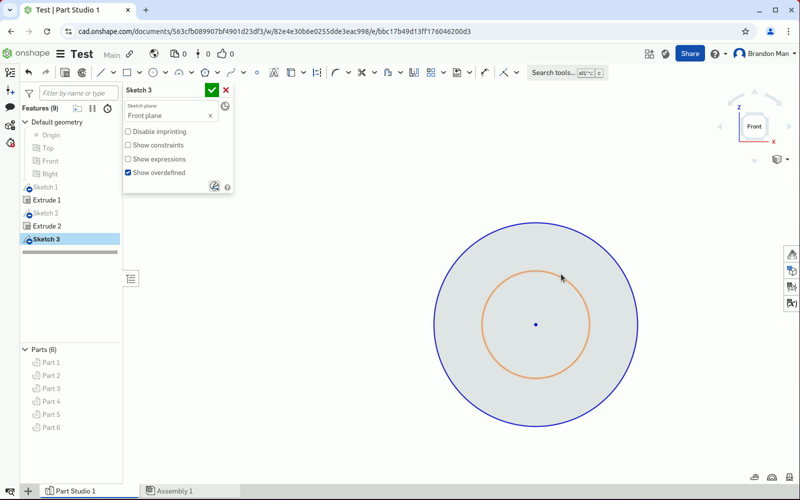
scroll(6)
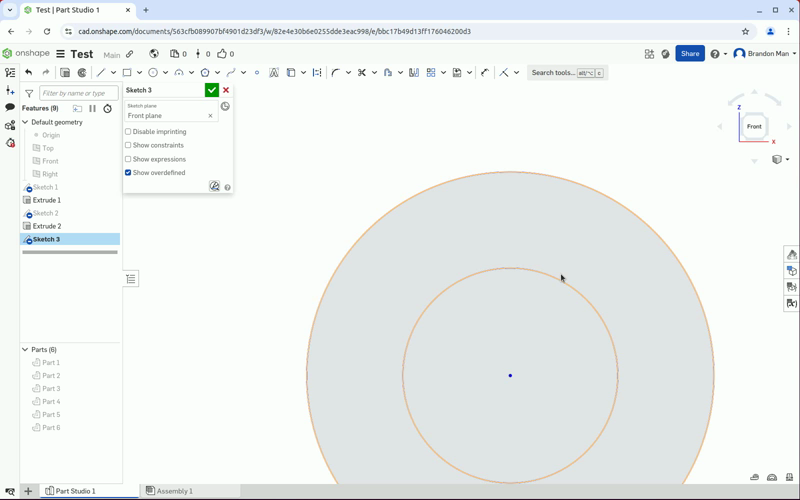
click(561, 273)
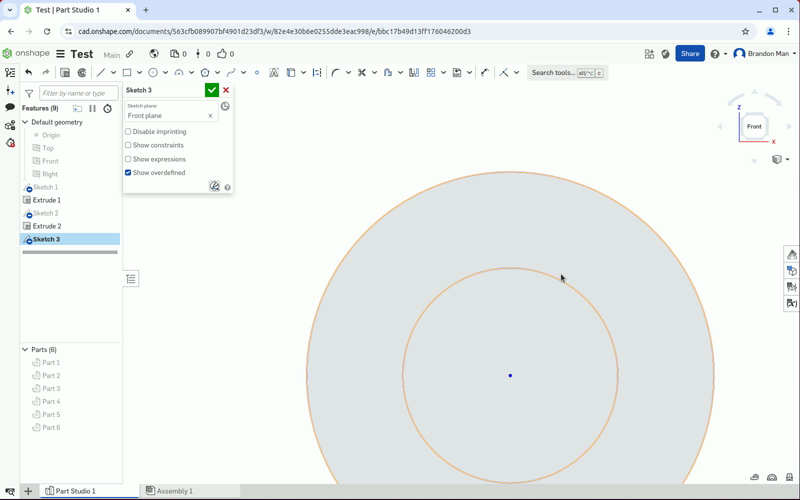
scroll(-6)
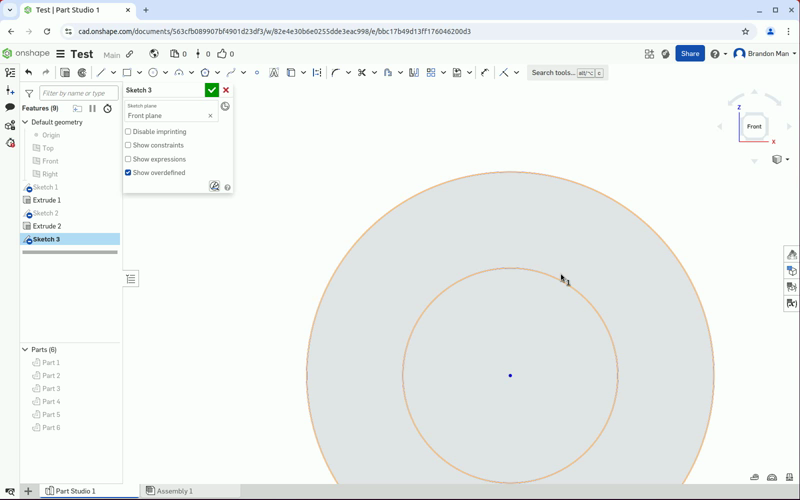
scroll(-6)
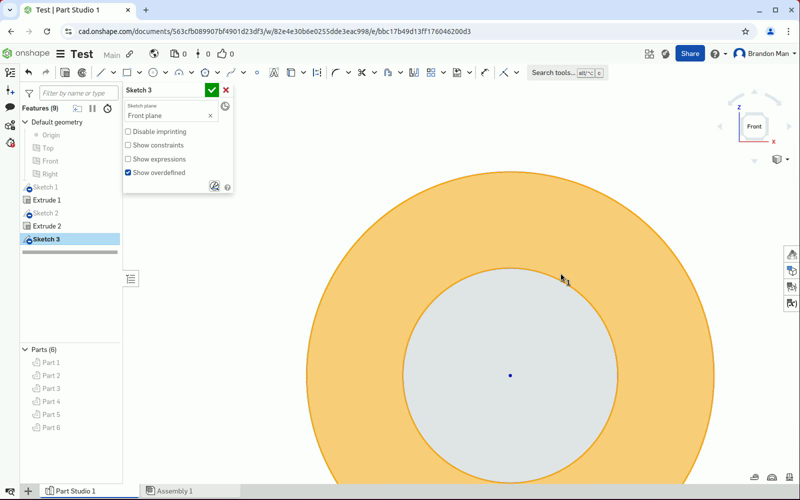
scroll(-6)
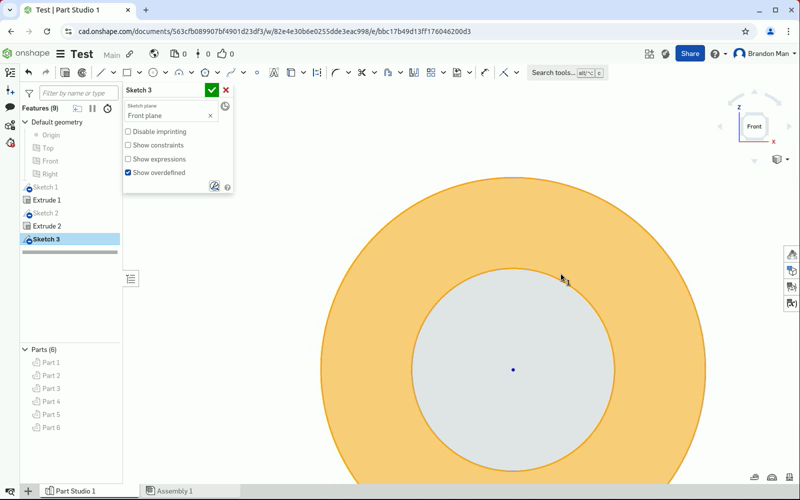
scroll(-6)
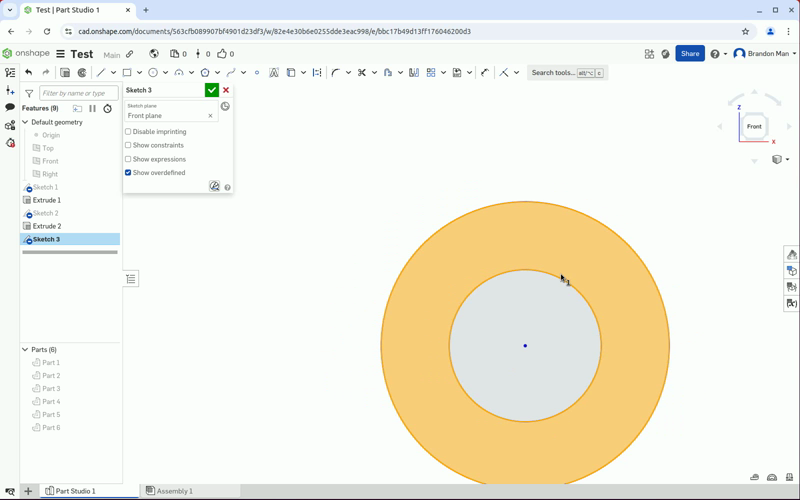
scroll(-6)
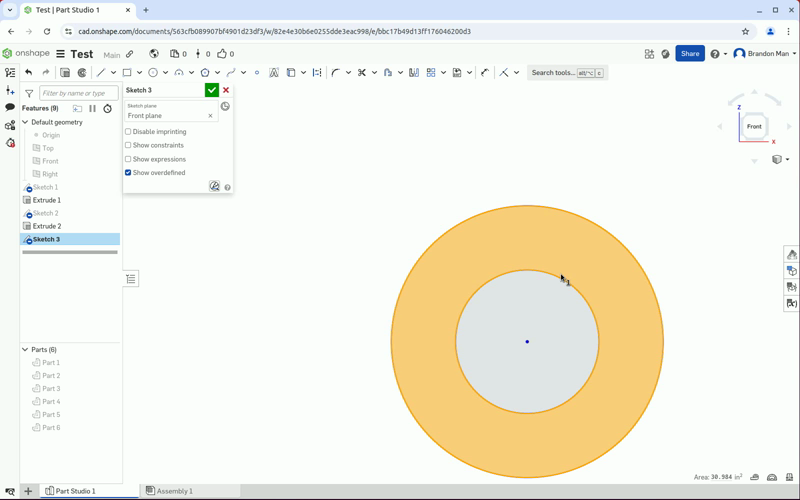
scroll(-6)
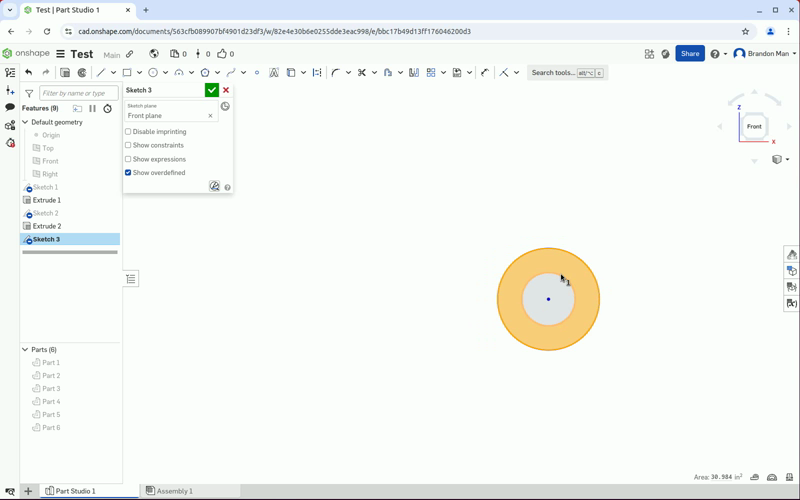
scroll(-6)
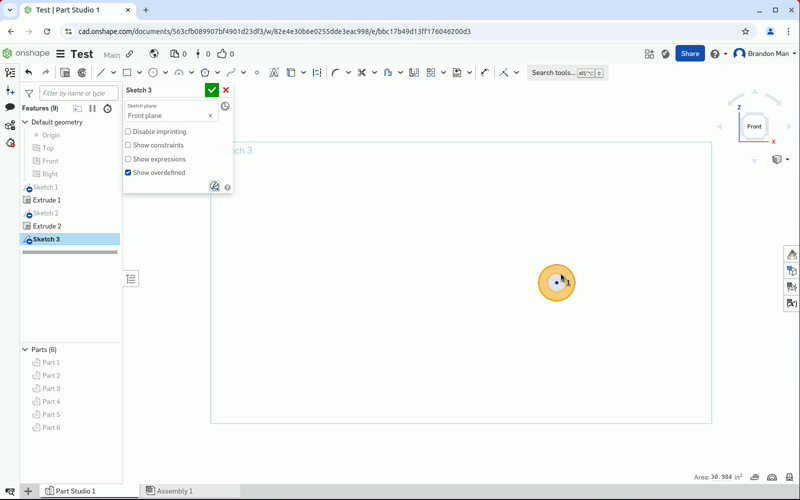
mouse_move(73, 352)
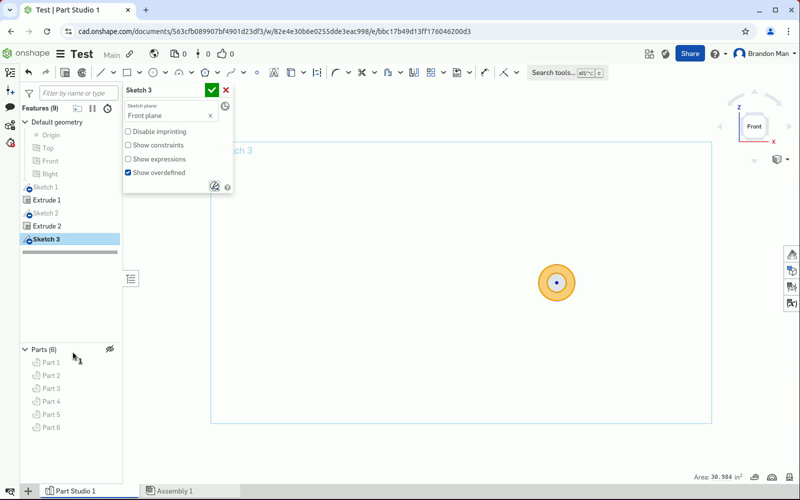
key(shift+y)
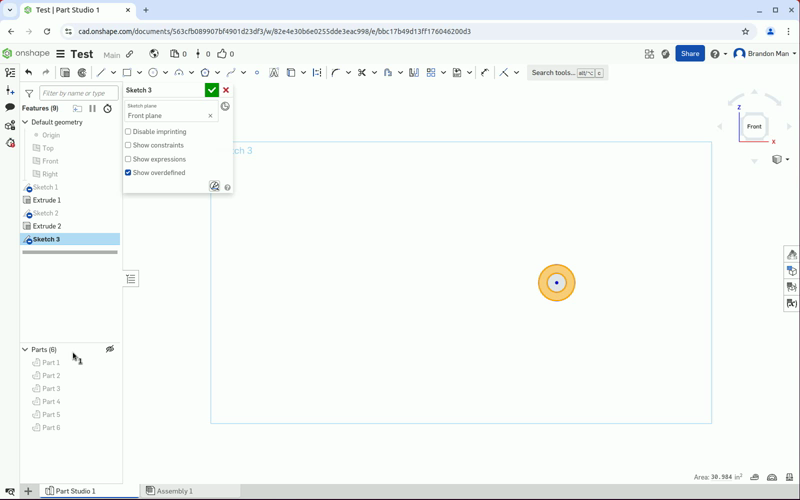
key(shift+e)
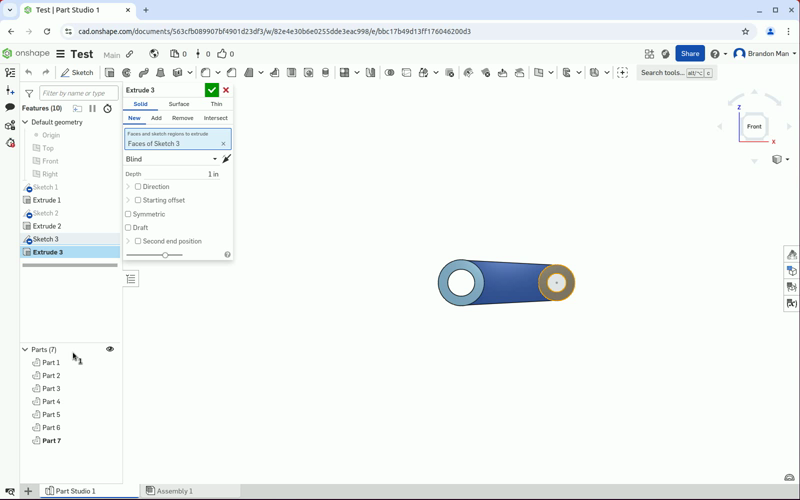
mouse_move(143, 106)
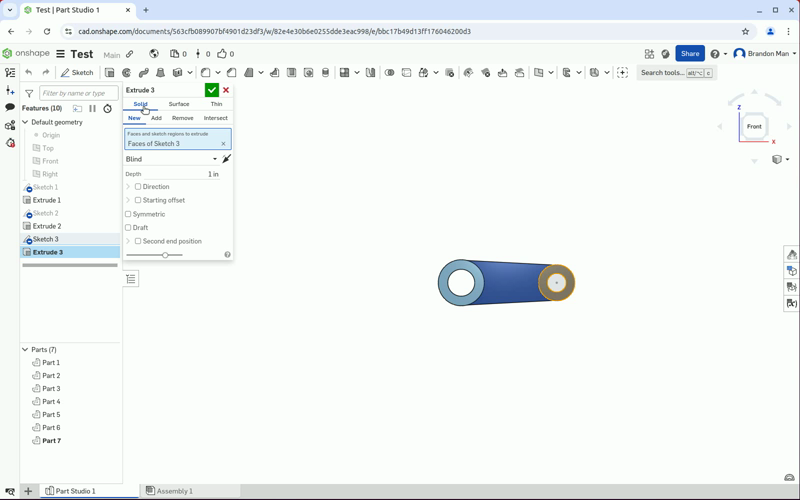
click(143, 106)
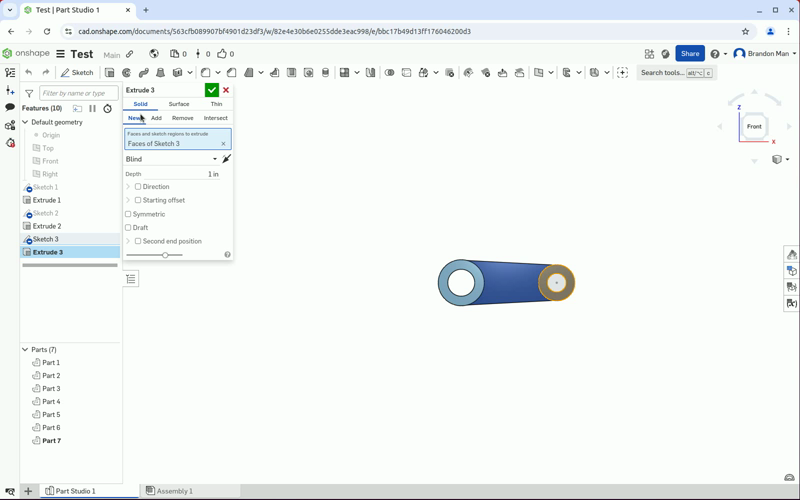
mouse_move(137, 120)
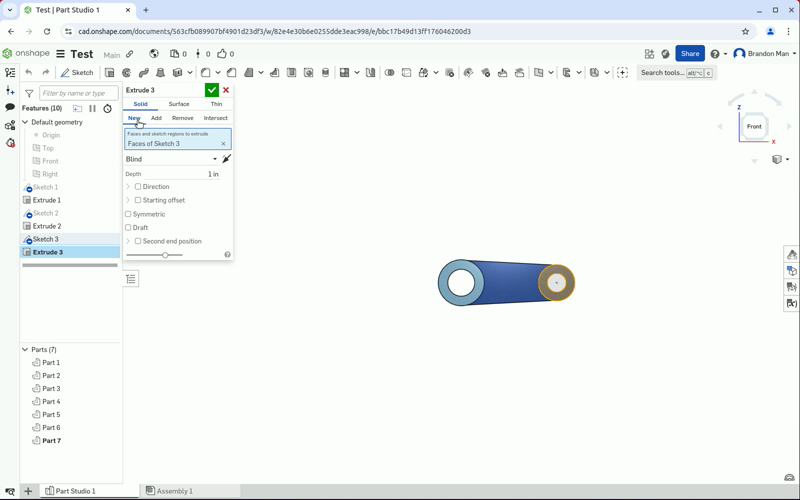
click(137, 120)
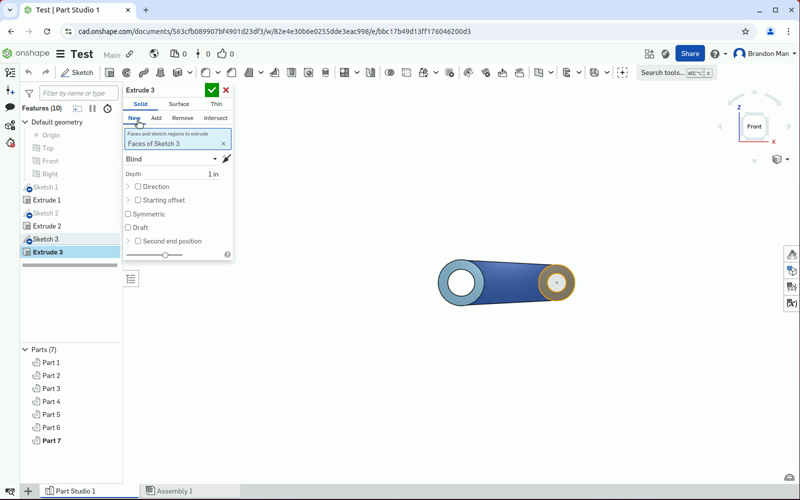
key(tab, 4)
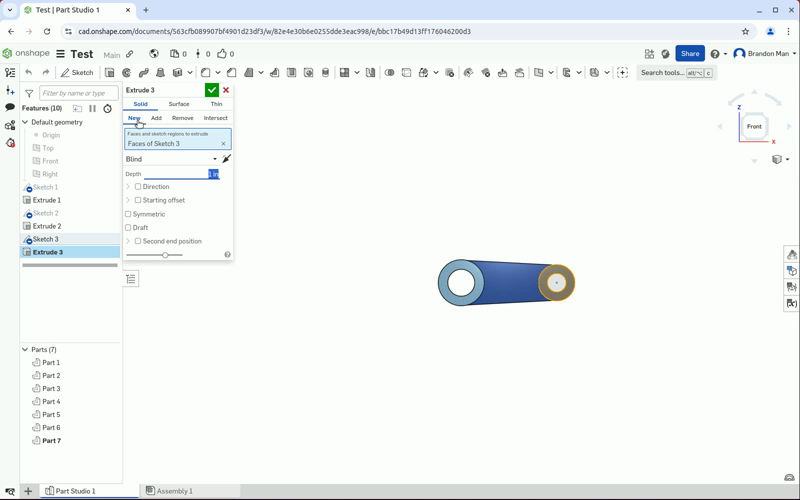
text(3.37)
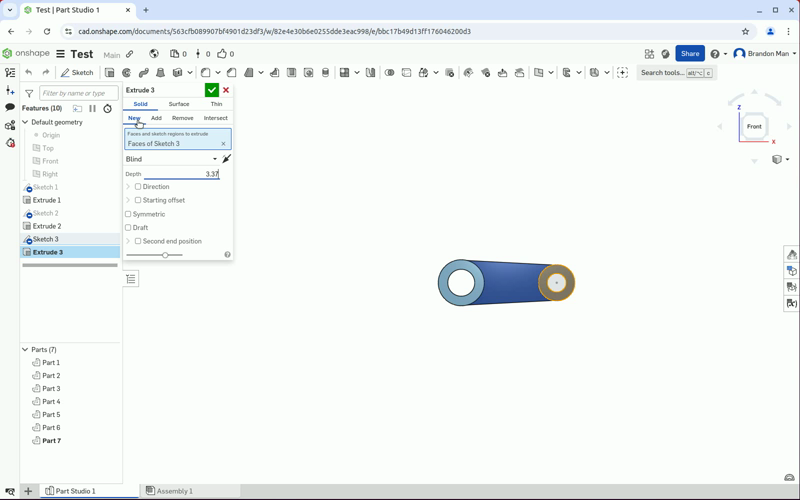
key(tab, 3)
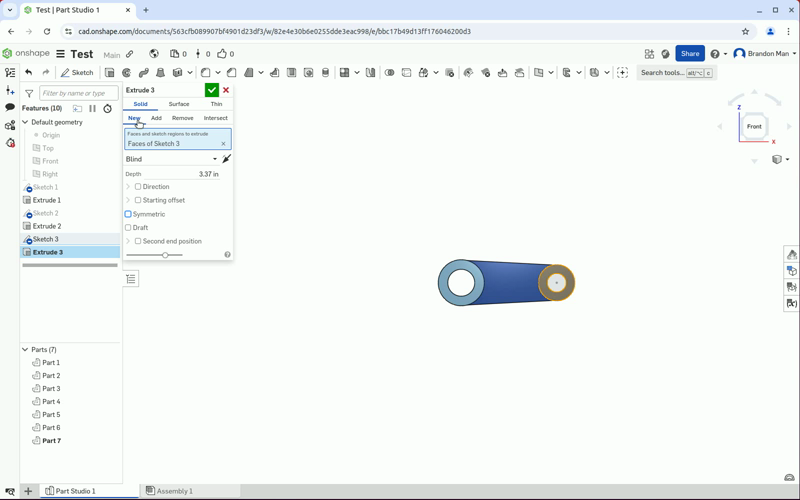
key(space)
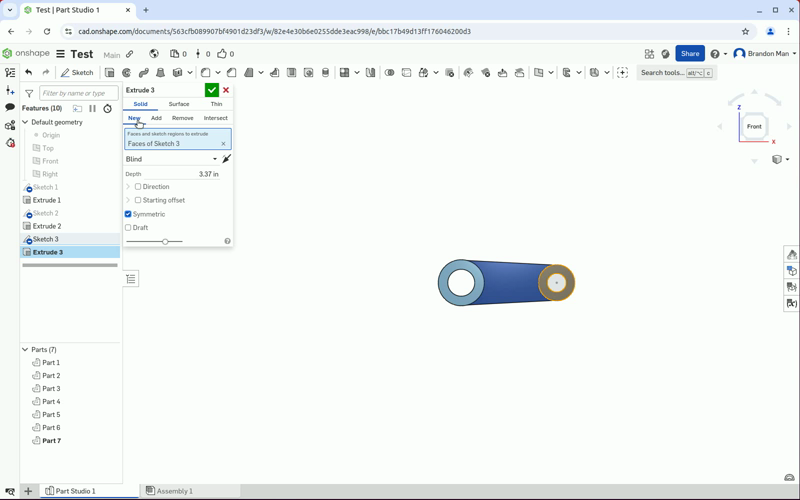
key(enter)
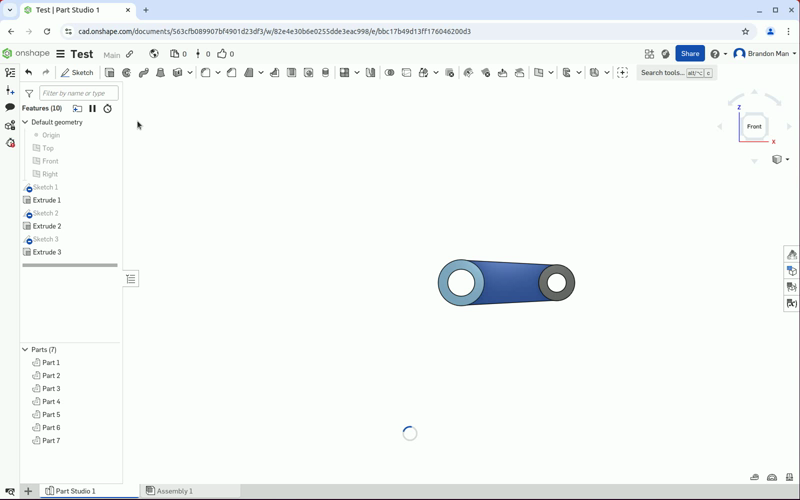
key(shift+h)
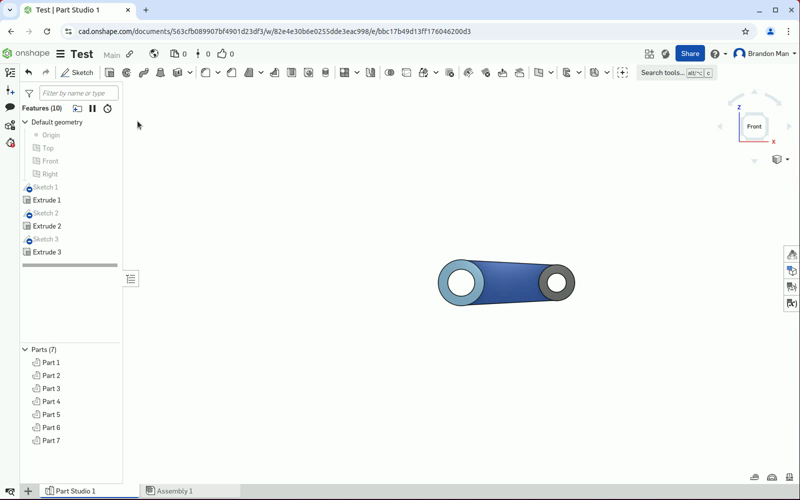
key(shift+h)
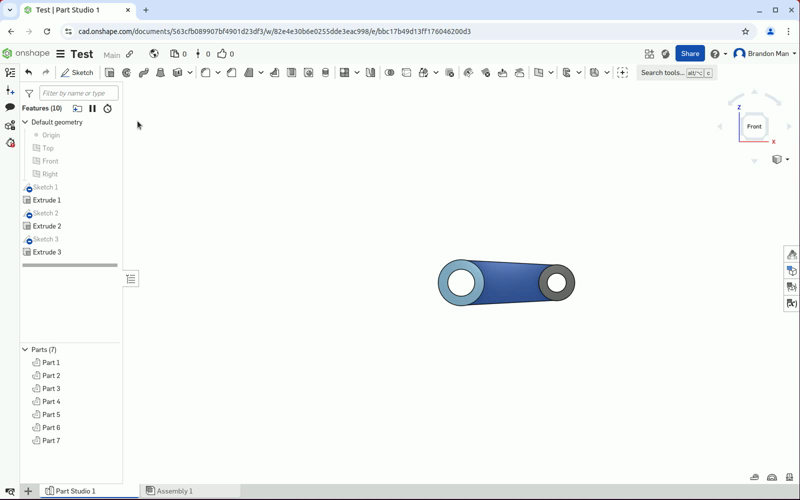
key(shift+7)
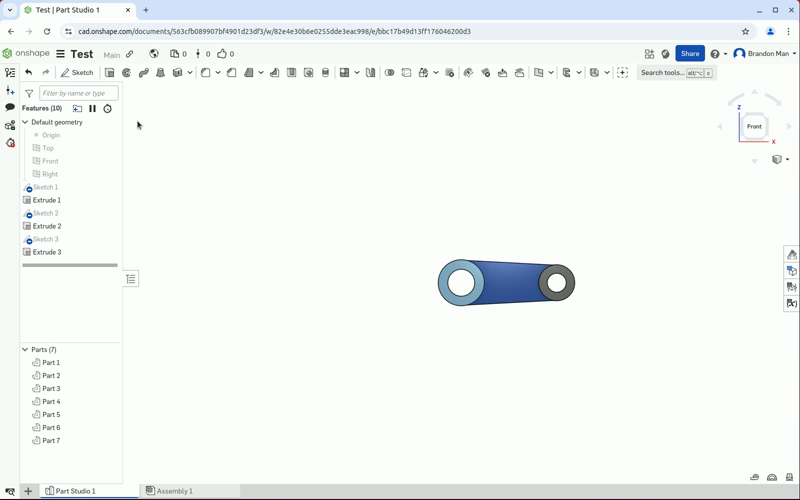
key(left, 2)
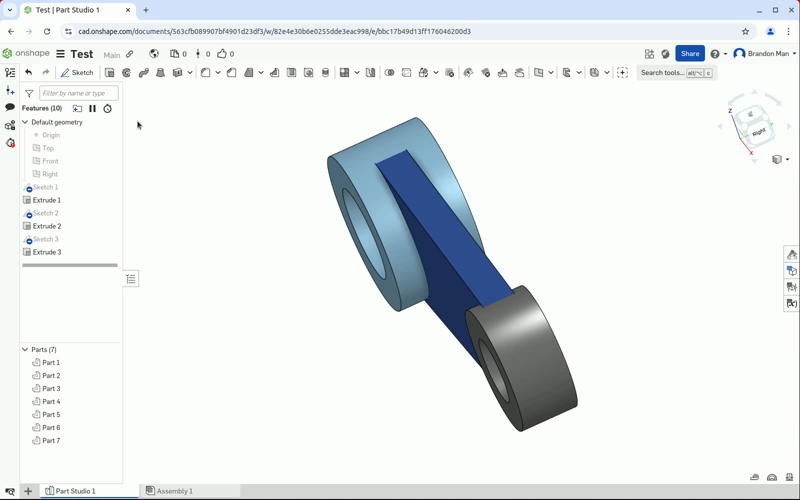
key(down, 2)
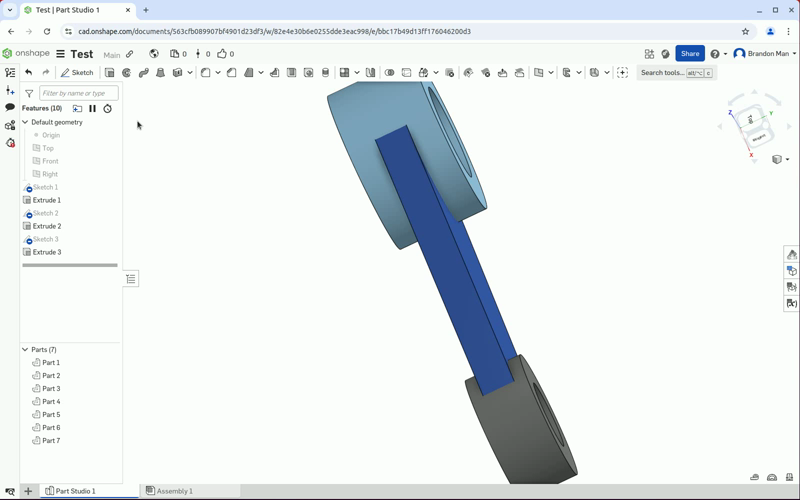
key(up, 2)
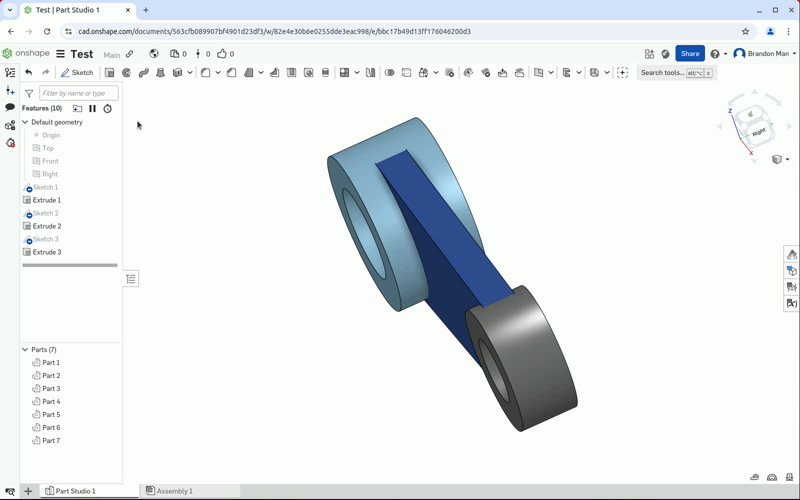
key(right, 2)
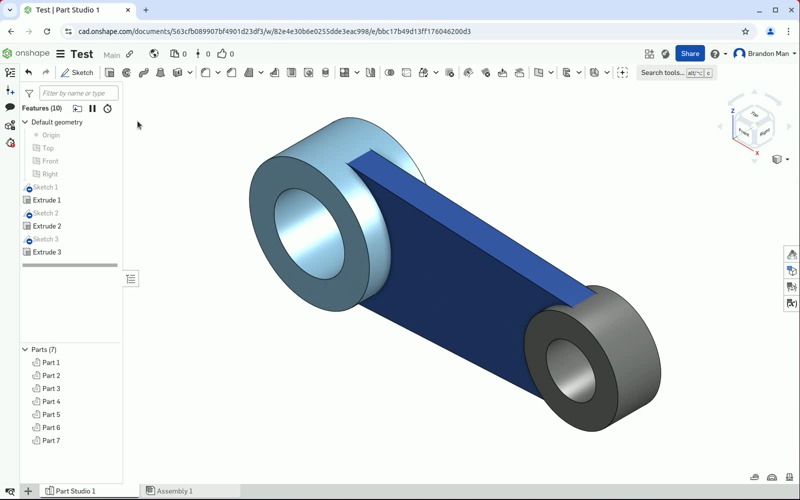
mouse_move(73, 189)
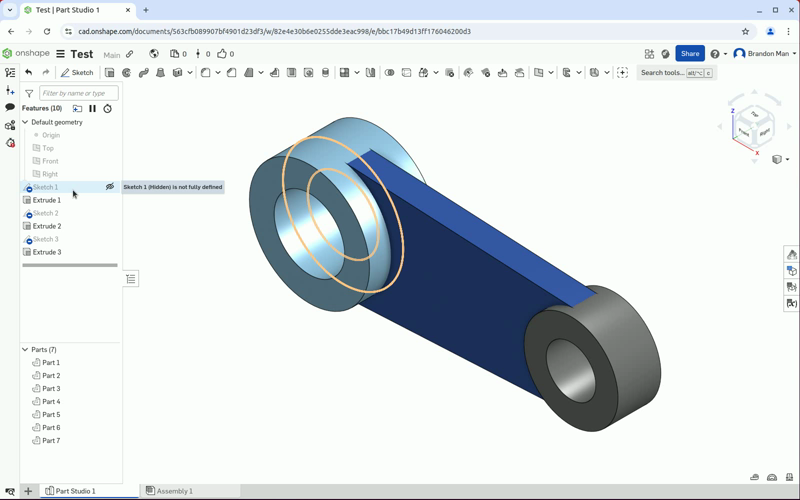
click(73, 189)